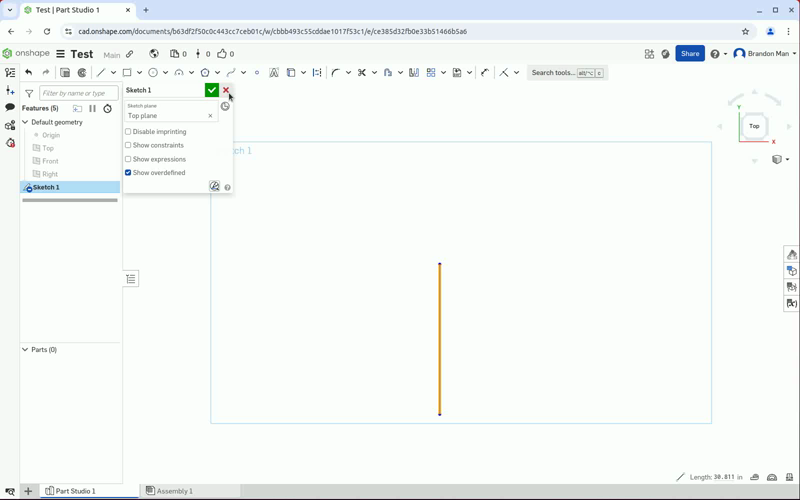
key(shift+h)
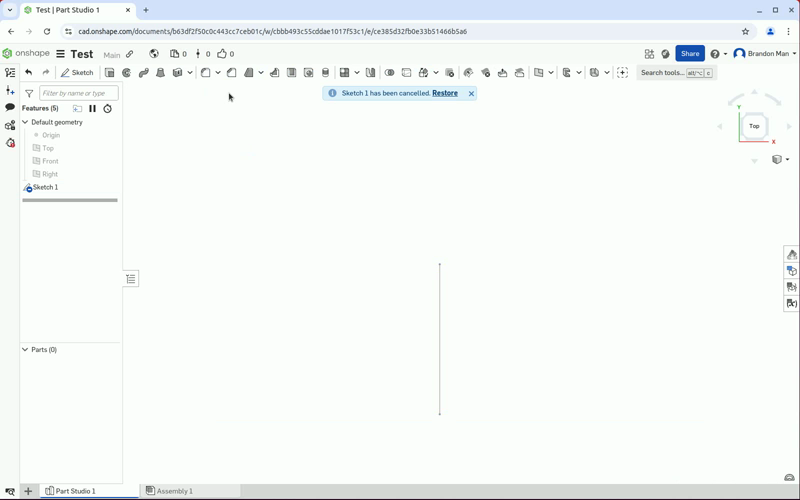
key(shift+s)
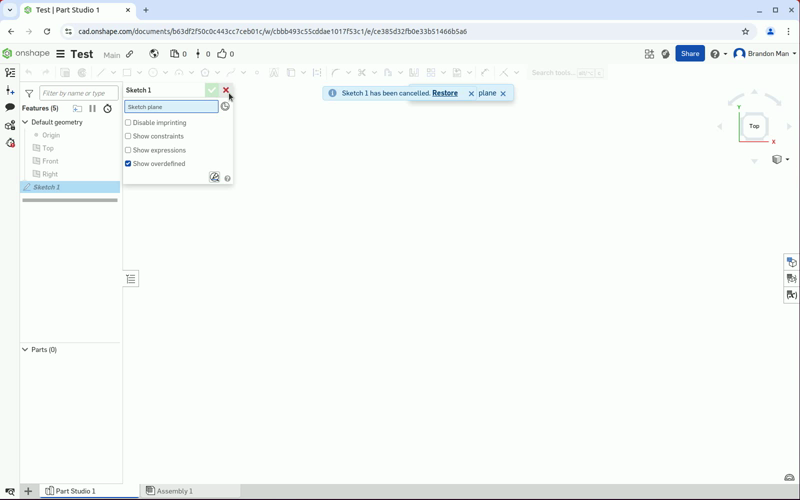
mouse_move(73, 150)
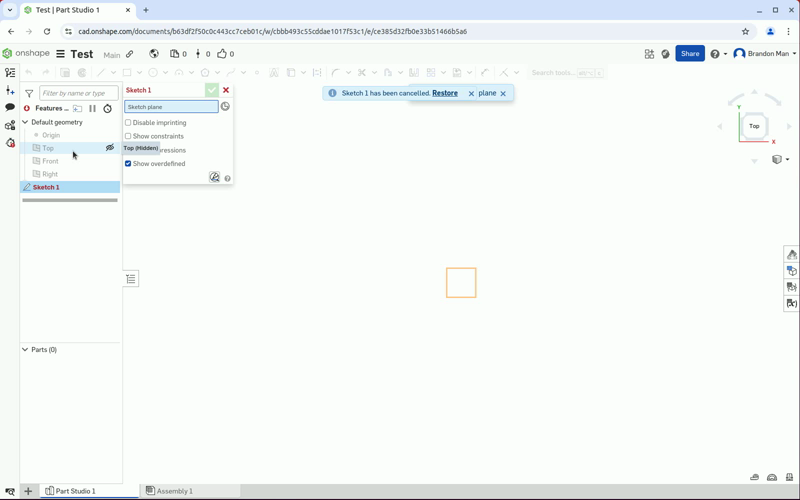
click(73, 150)
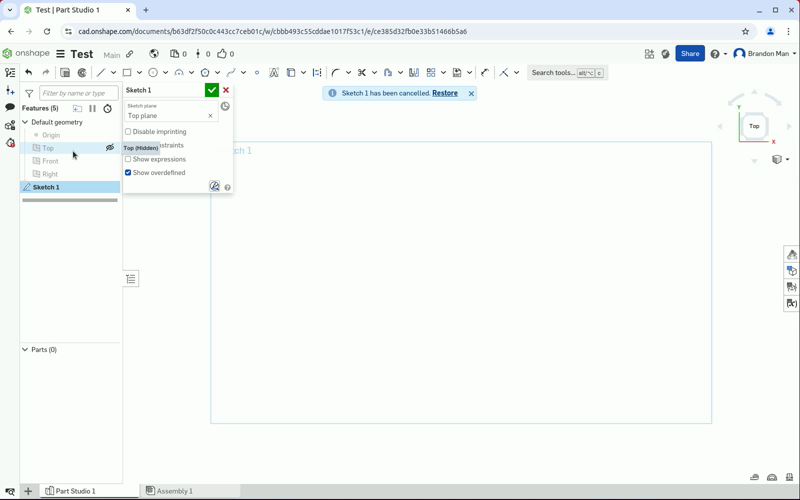
mouse_move(73, 352)
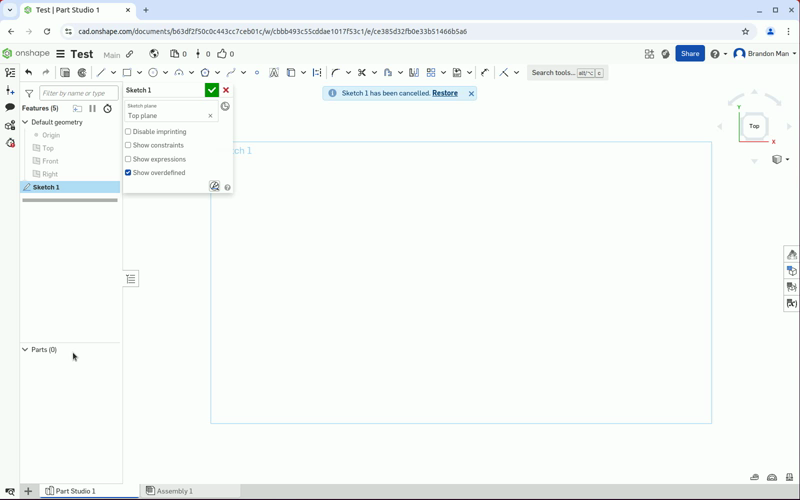
key(y)
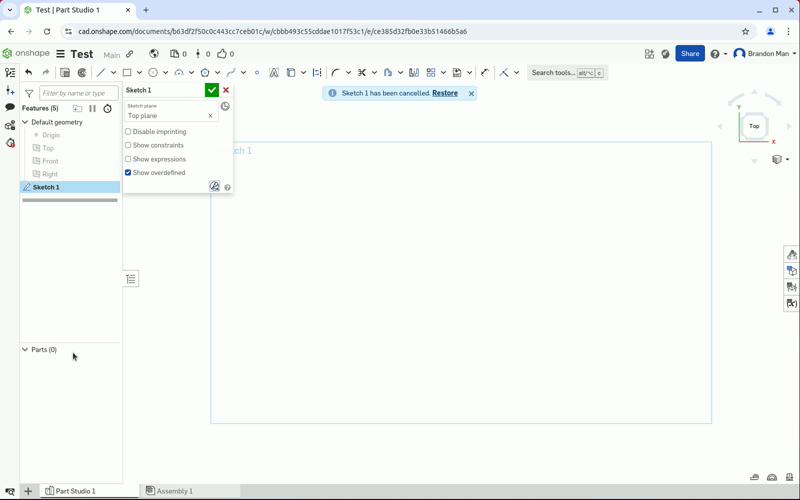
key(l)
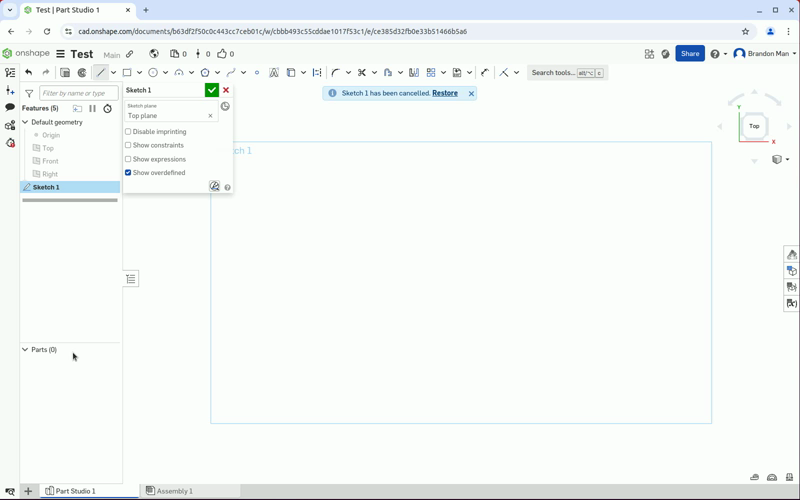
key_down(shift)
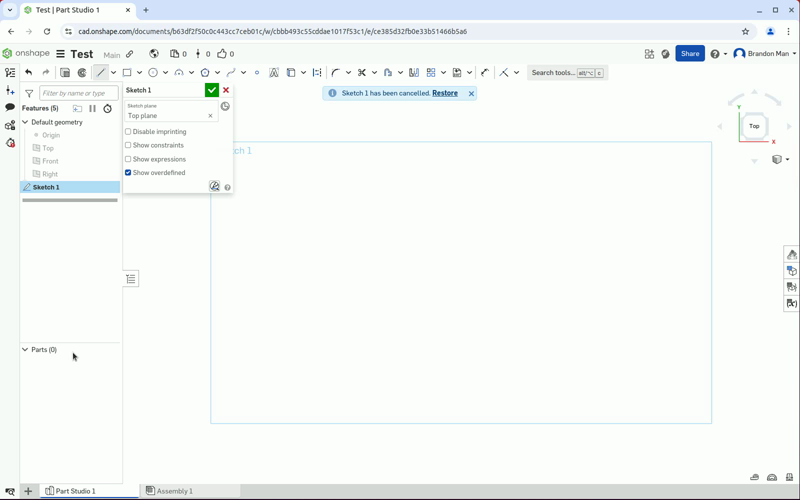
mouse_move(468, 378)
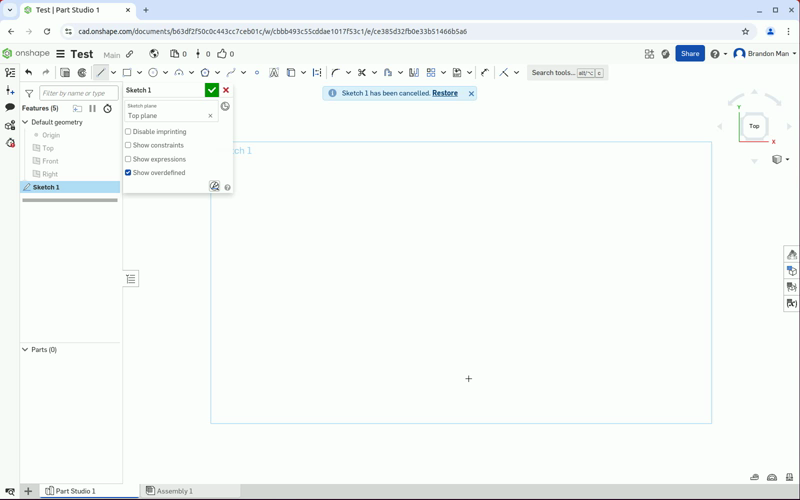
click(468, 378)
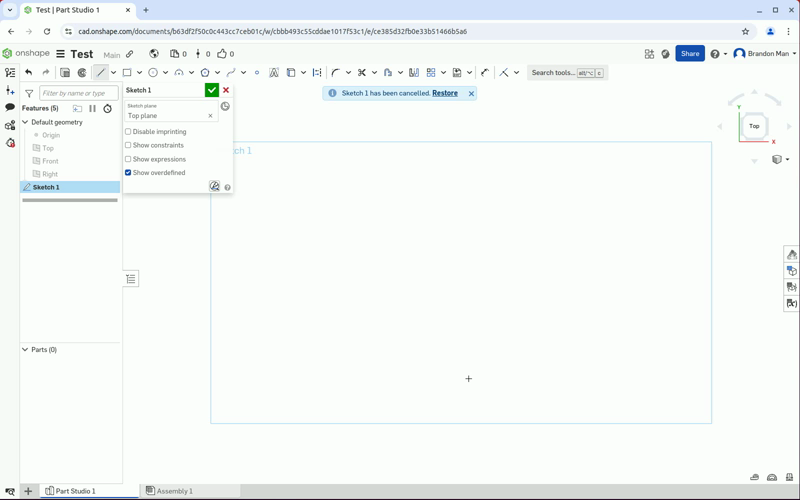
key_up(shift)
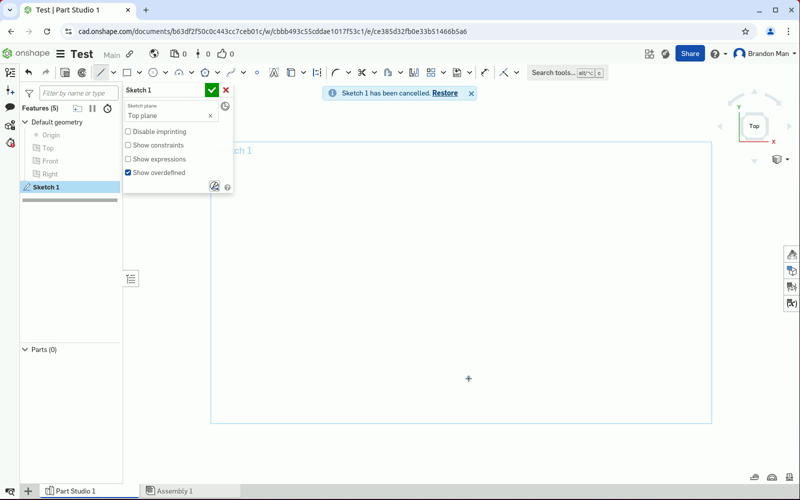
key_down(shift)
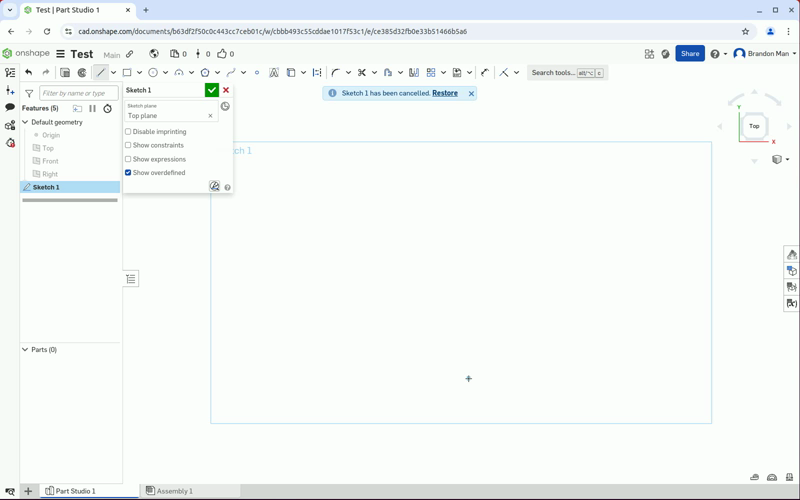
mouse_move(573, 378)
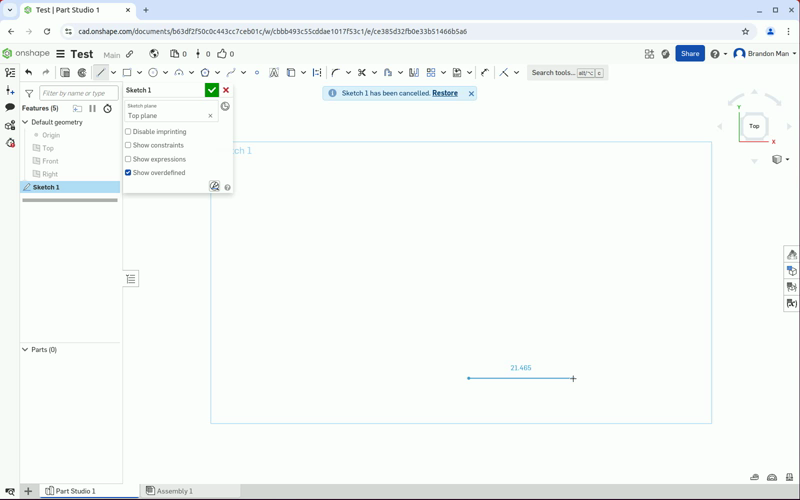
click(573, 378)
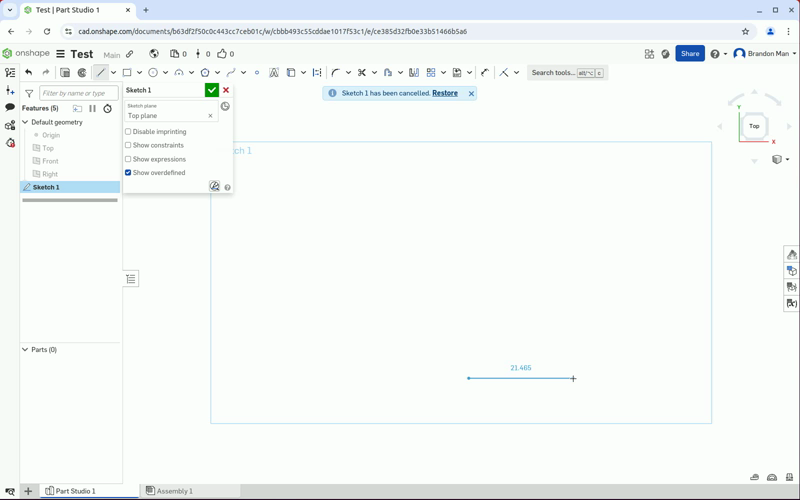
key_up(shift)
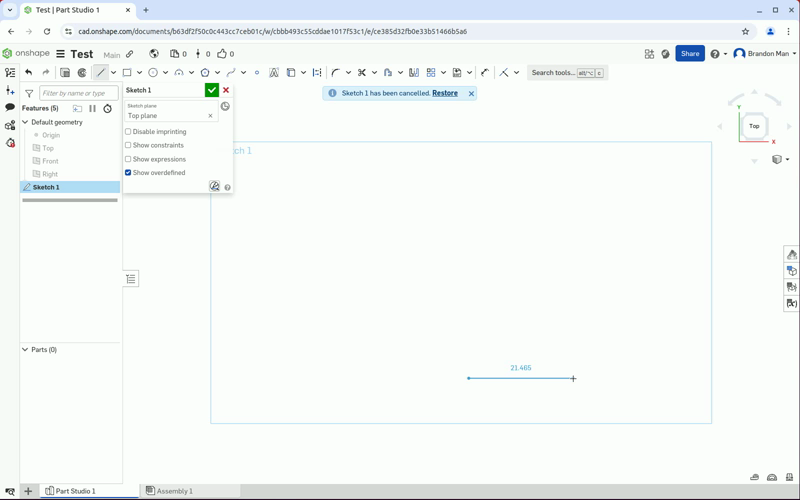
key_down(shift)
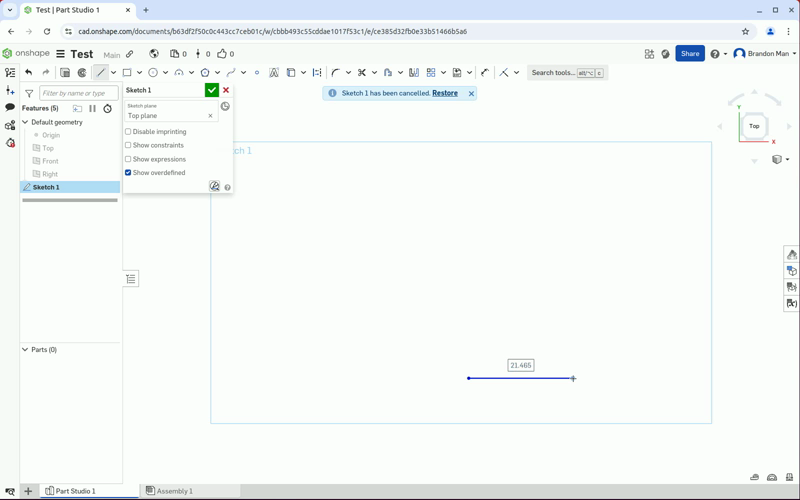
mouse_move(573, 316)
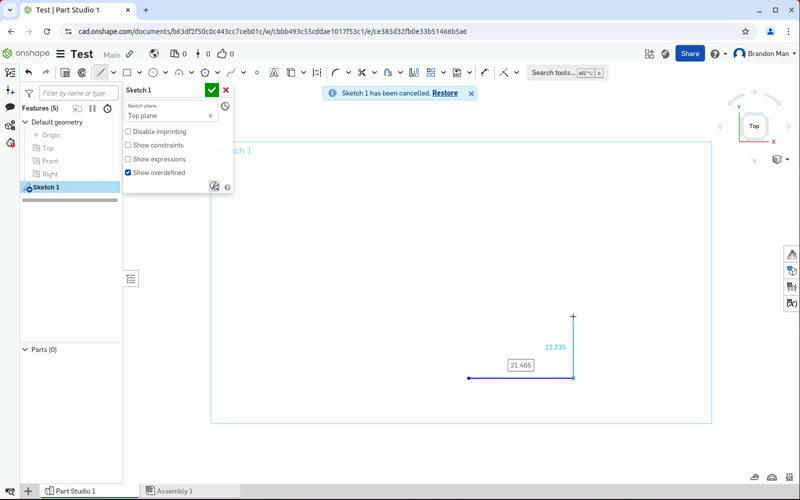
click(573, 316)
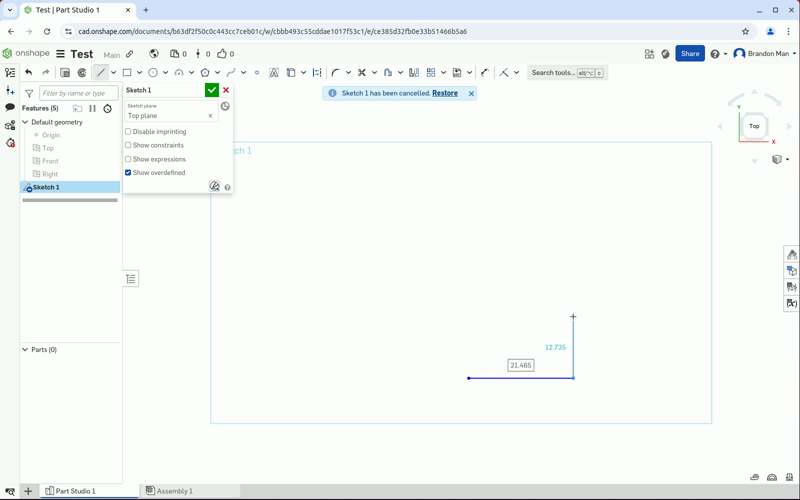
key_up(shift)
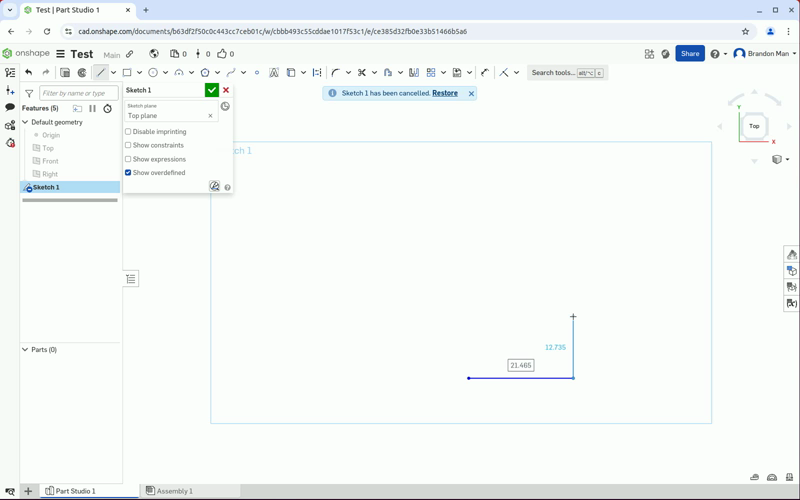
key_down(shift)
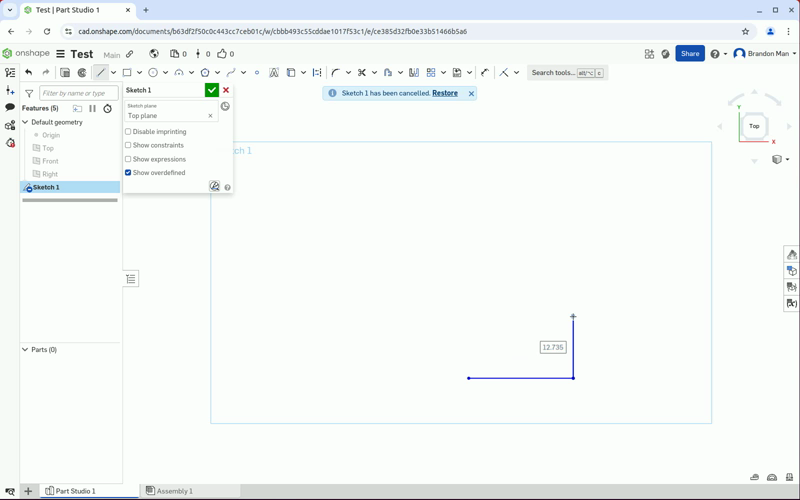
mouse_move(468, 316)
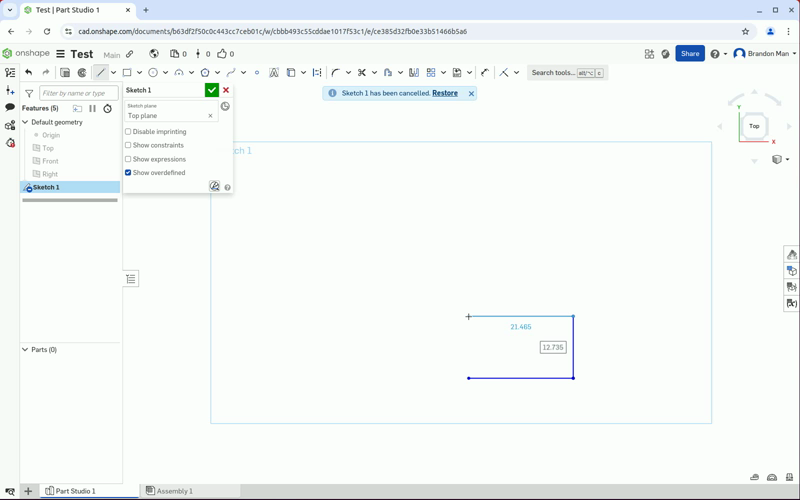
click(468, 316)
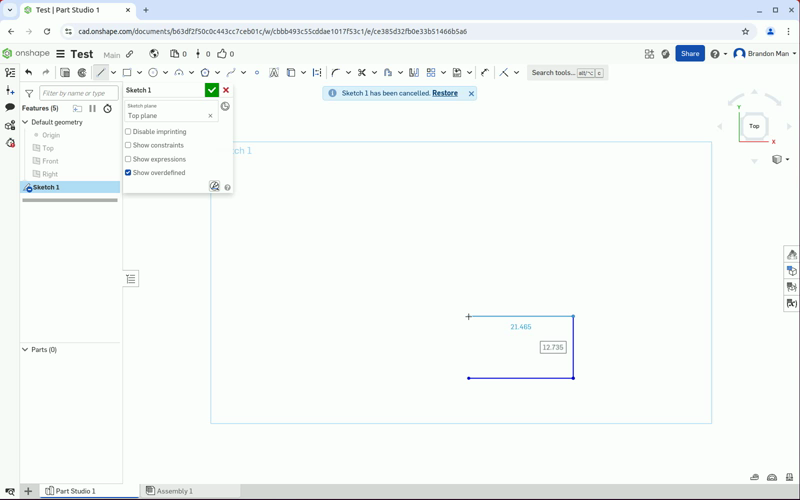
key_up(shift)
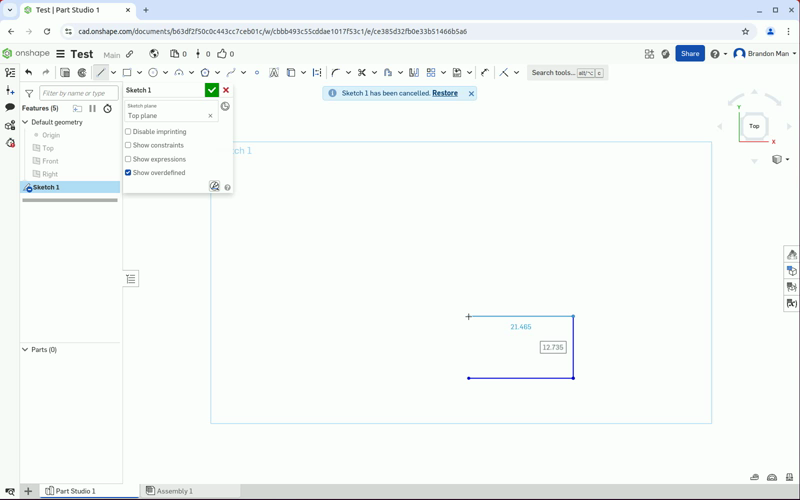
key_down(shift)
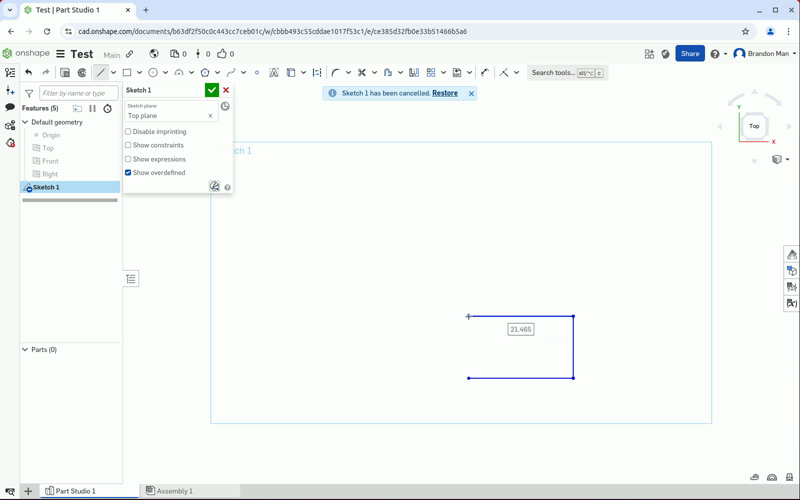
mouse_move(468, 378)
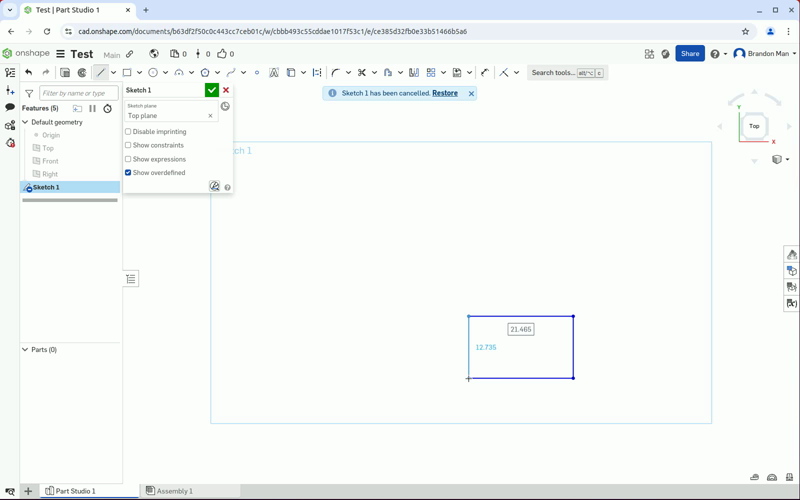
key_up(shift)
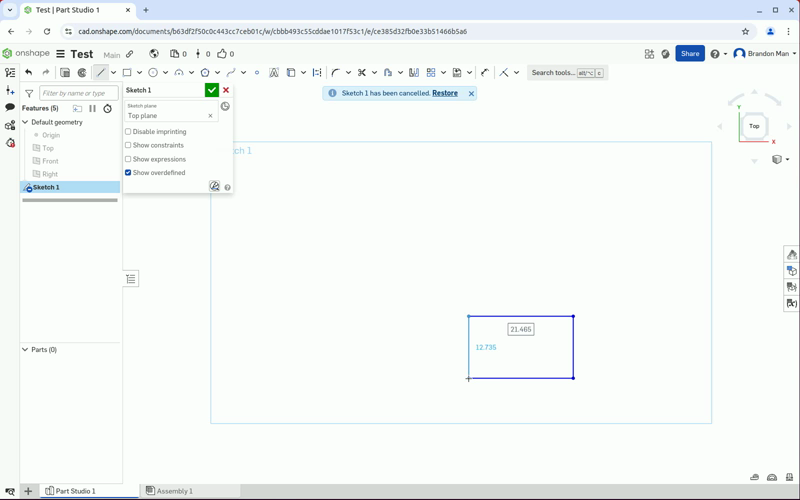
click(468, 378)
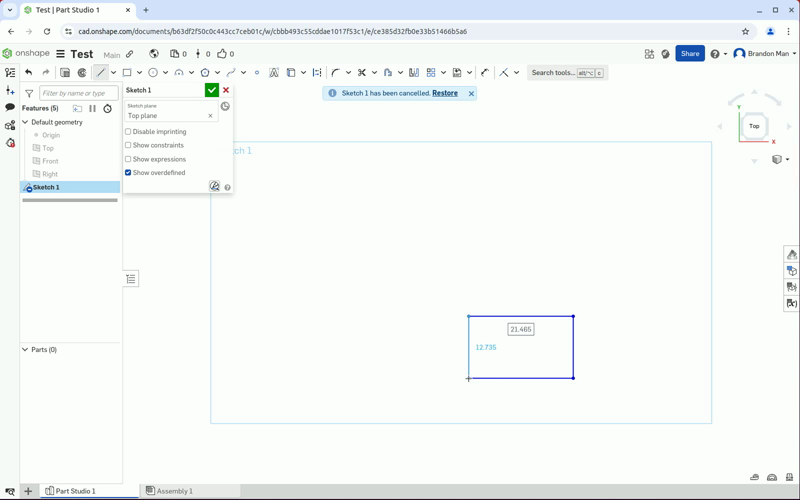
key(esc)
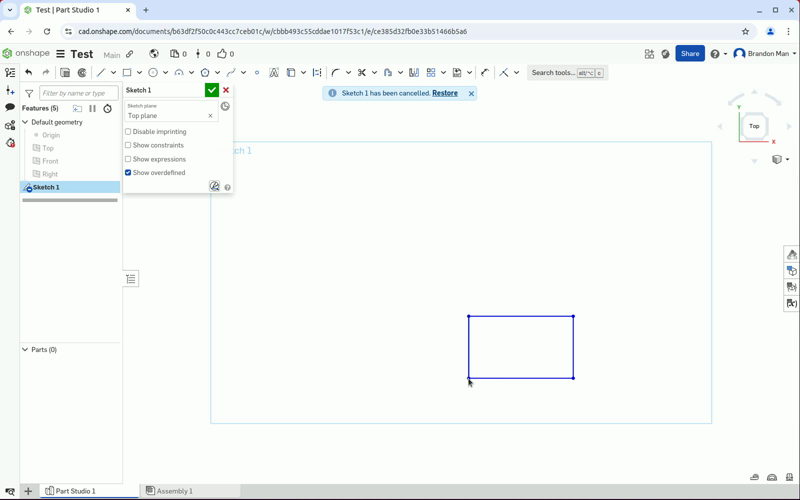
mouse_move(548, 321)
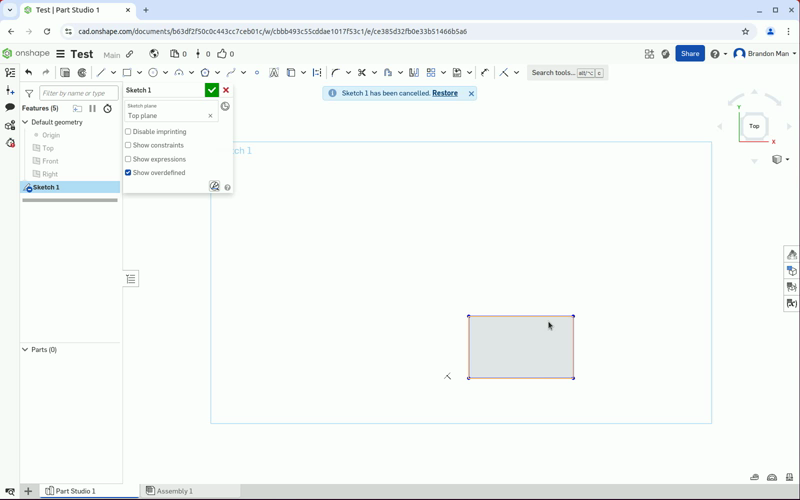
click(548, 321)
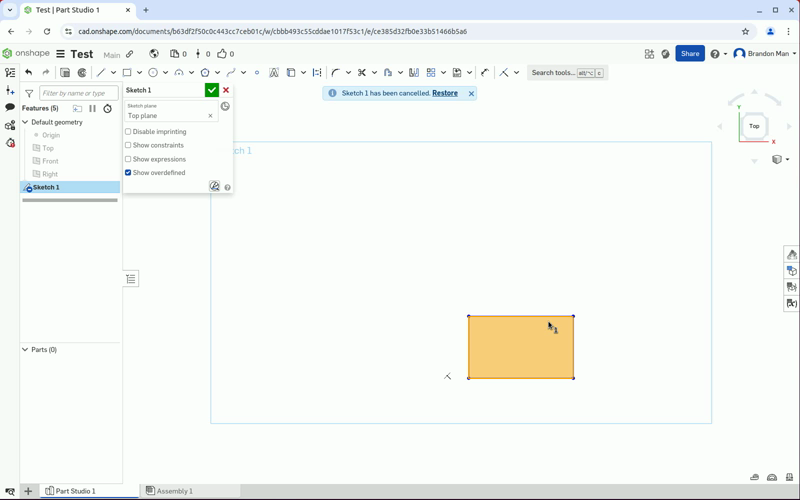
mouse_move(73, 352)
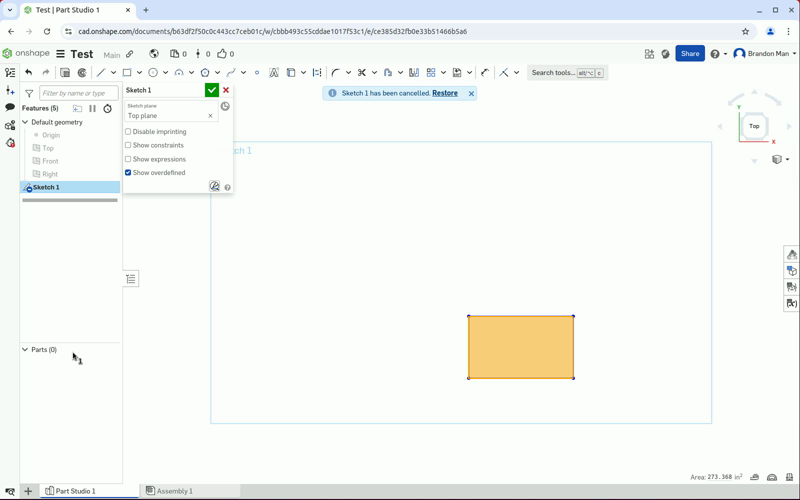
key(shift+y)
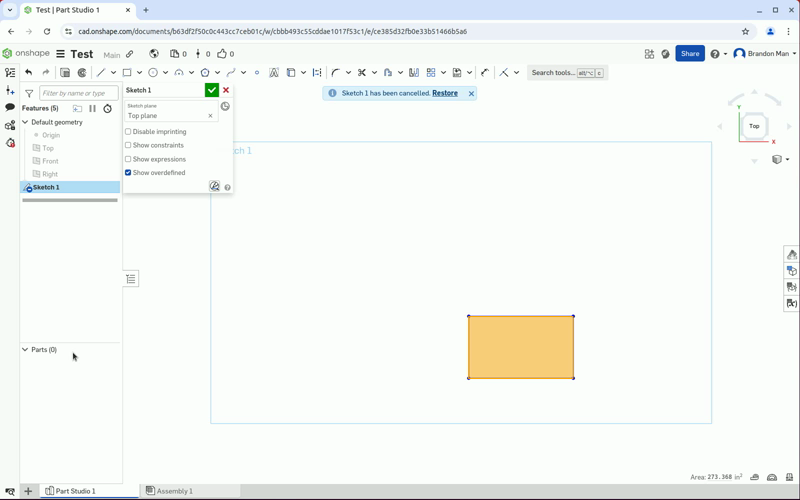
key(shift+e)
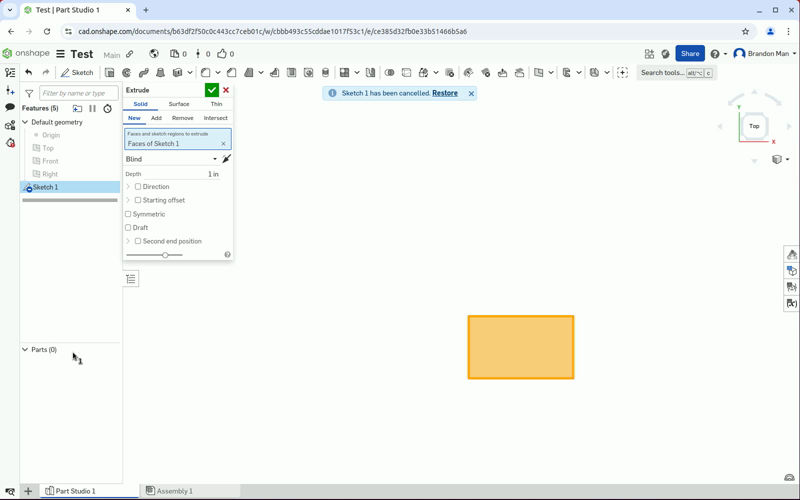
mouse_move(143, 106)
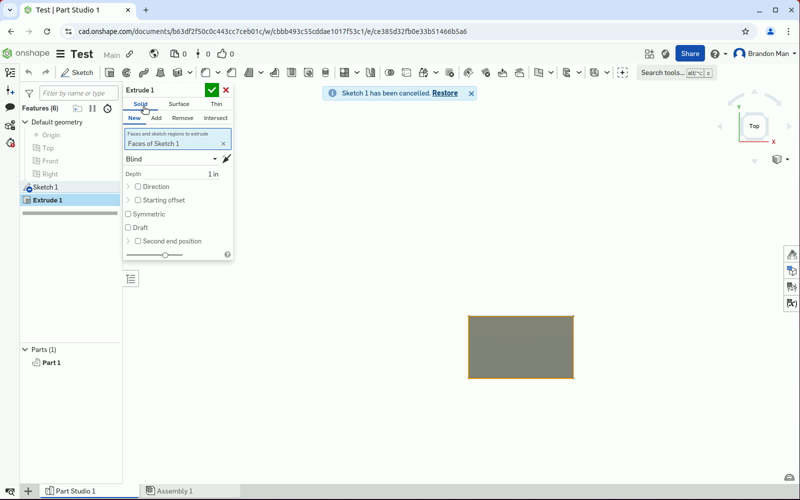
click(143, 106)
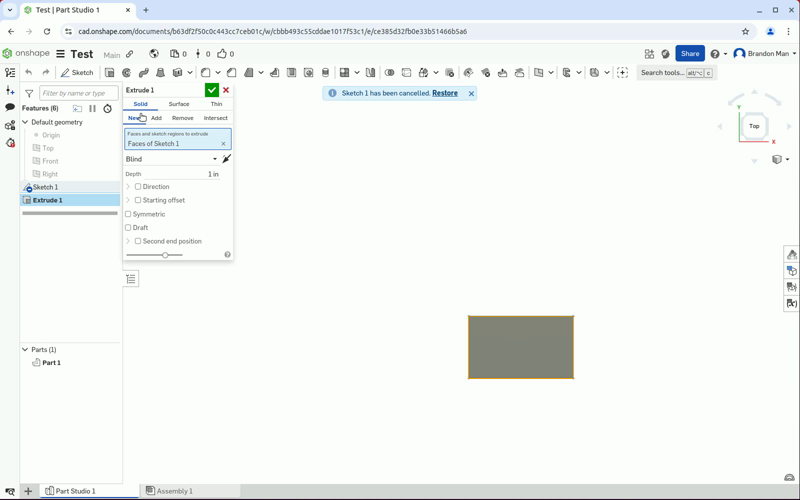
mouse_move(137, 120)
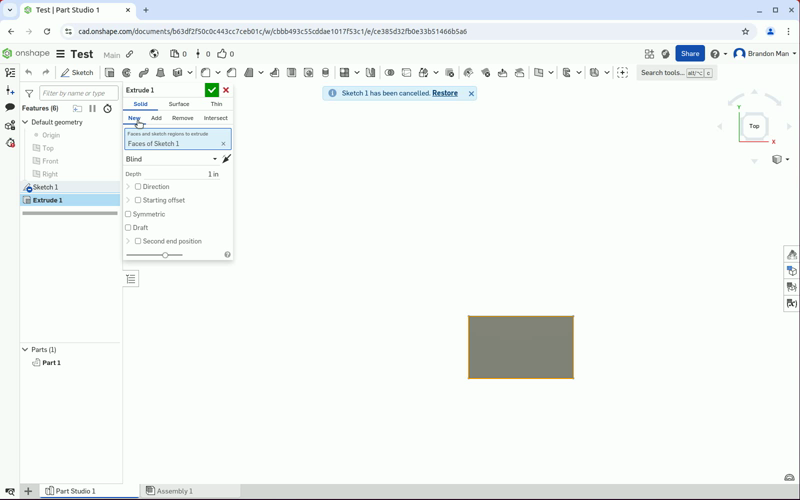
click(137, 120)
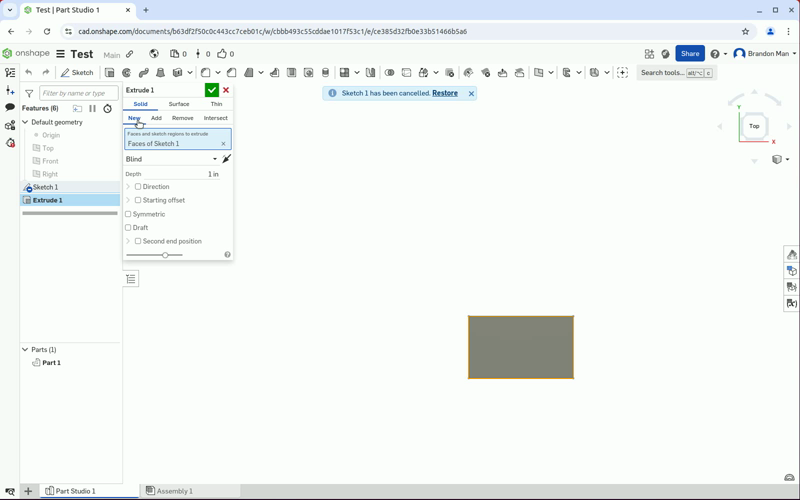
key(tab, 4)
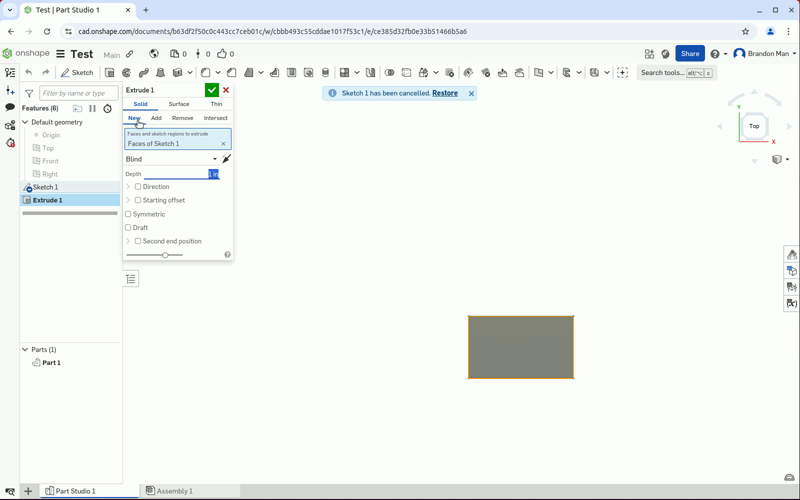
text(8.184)
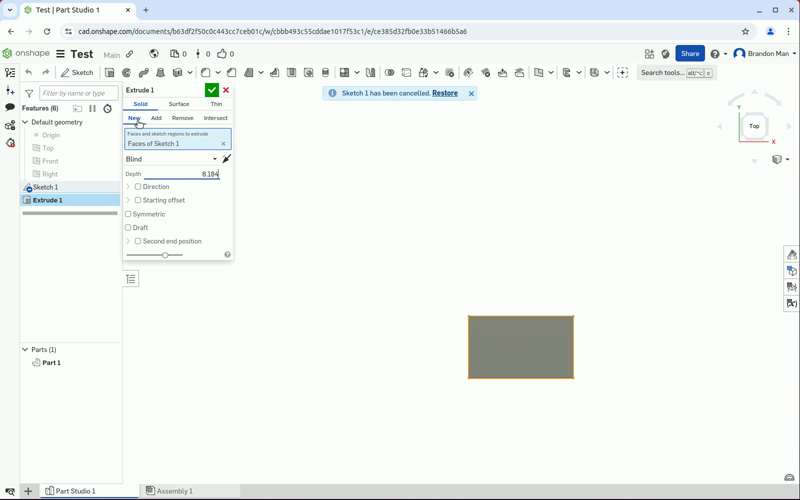
key(enter)
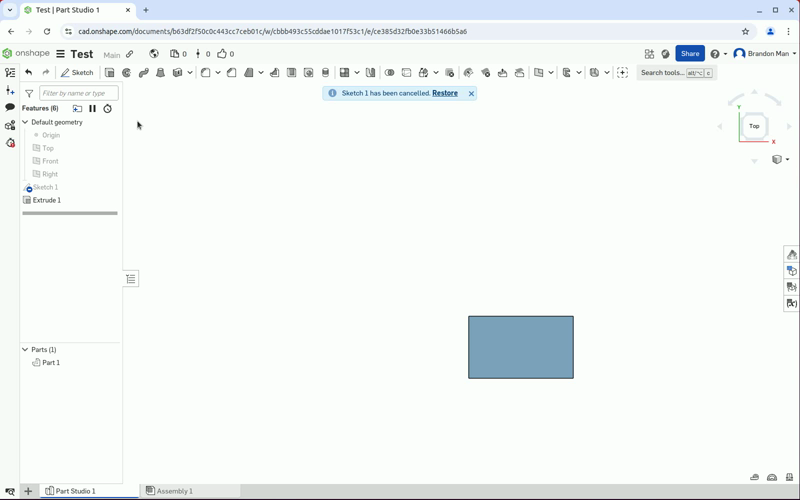
key(shift+h)
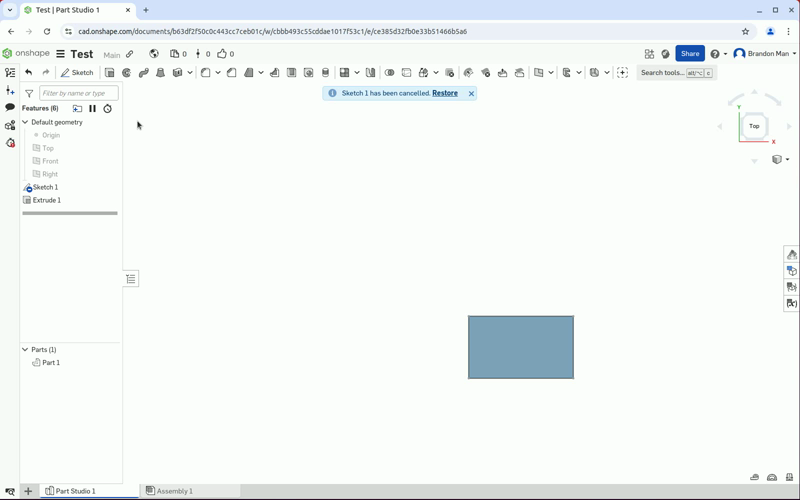
key(shift+h)
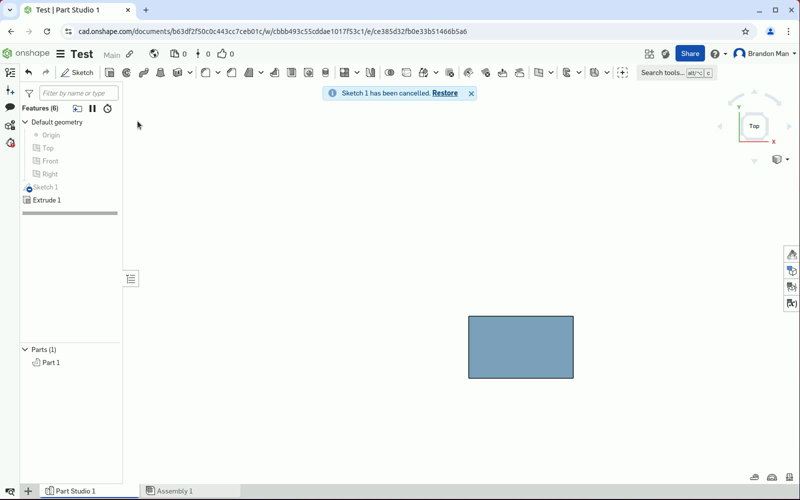
mouse_move(73, 189)
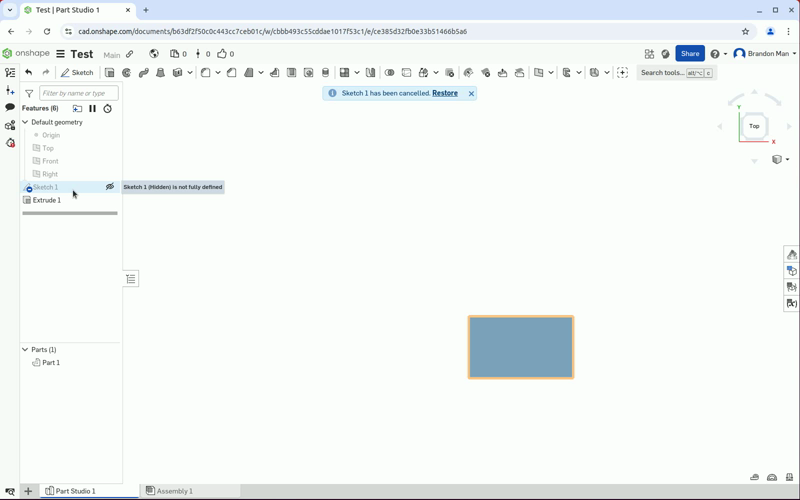
click(73, 189)
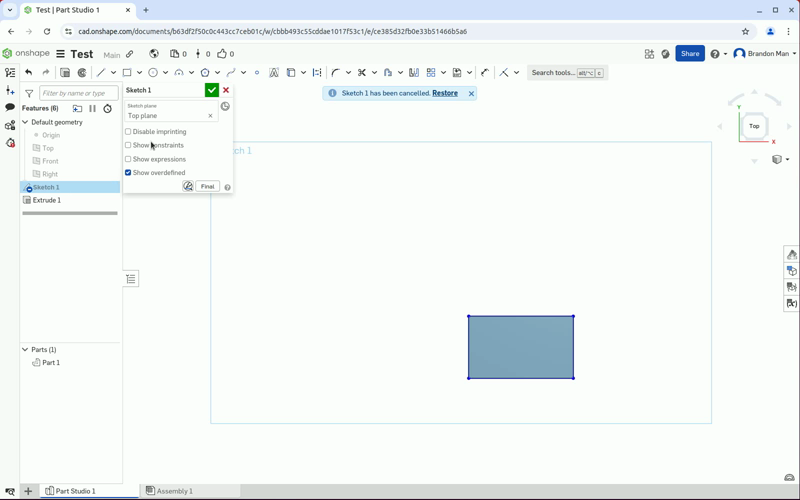
mouse_move(229, 92)
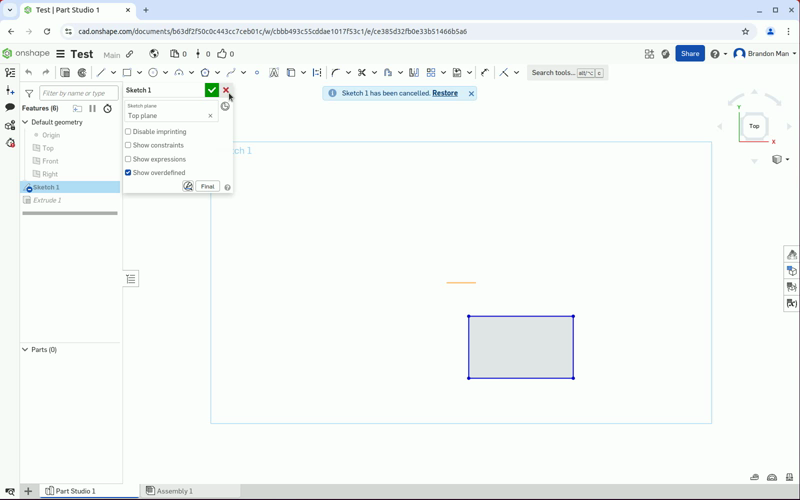
click(229, 92)
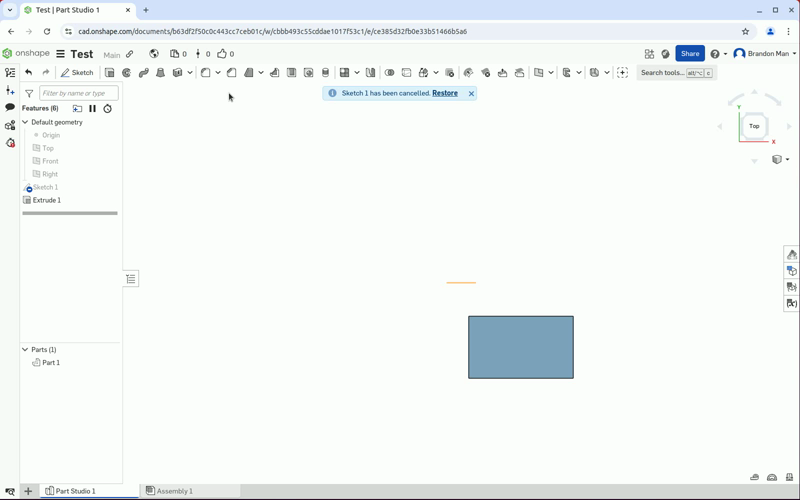
mouse_move(73, 352)
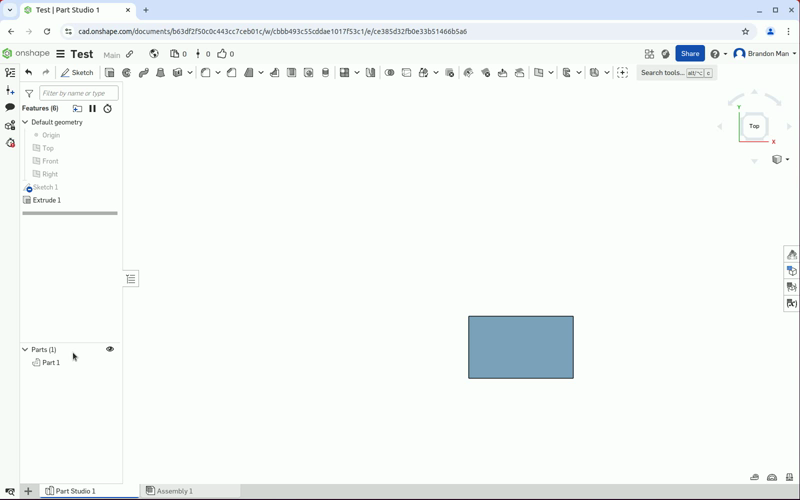
key(y)
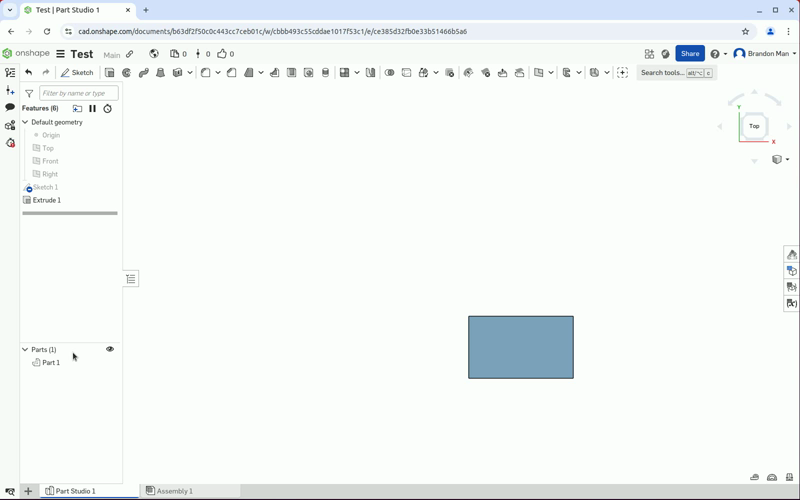
key(shift+p)
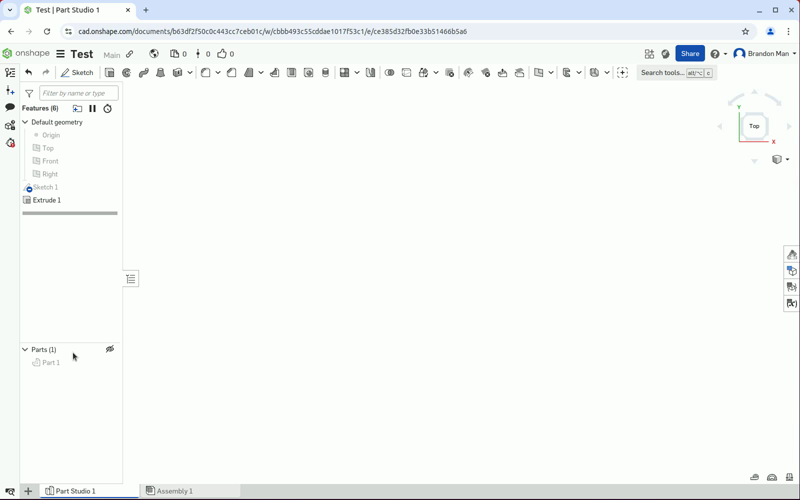
key(space)
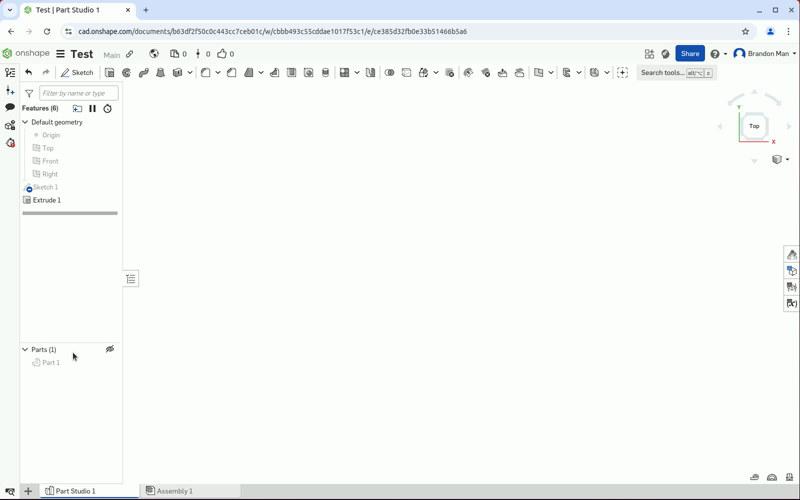
key_down(shift)
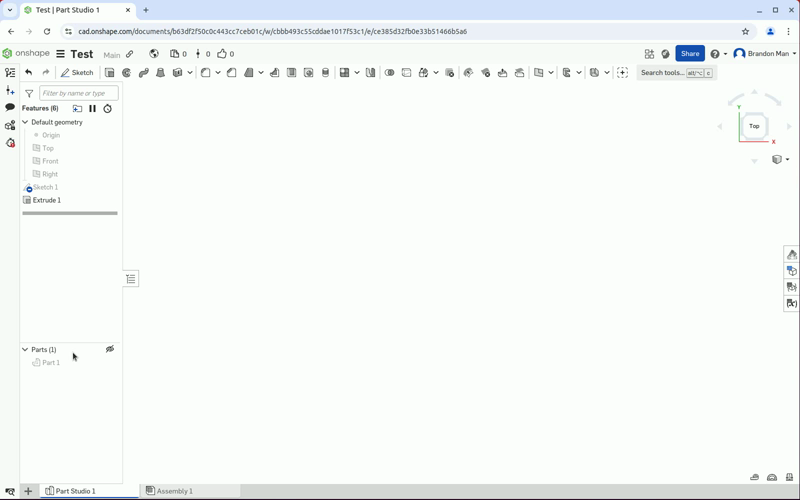
key(up)
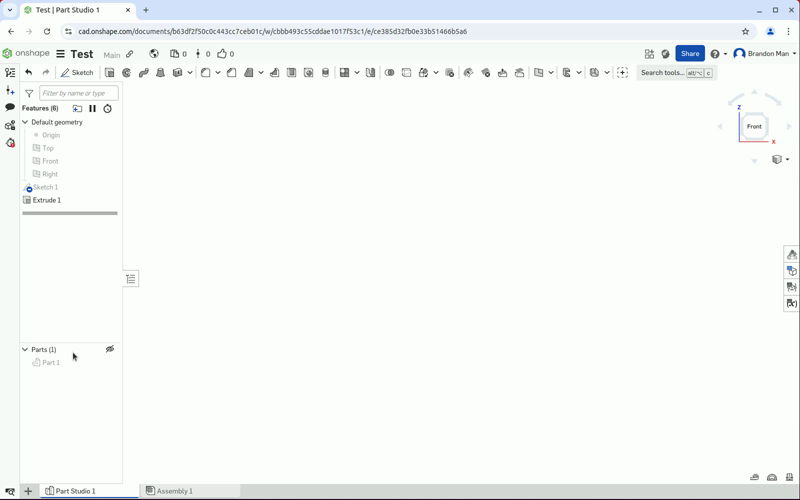
key_up(shift)
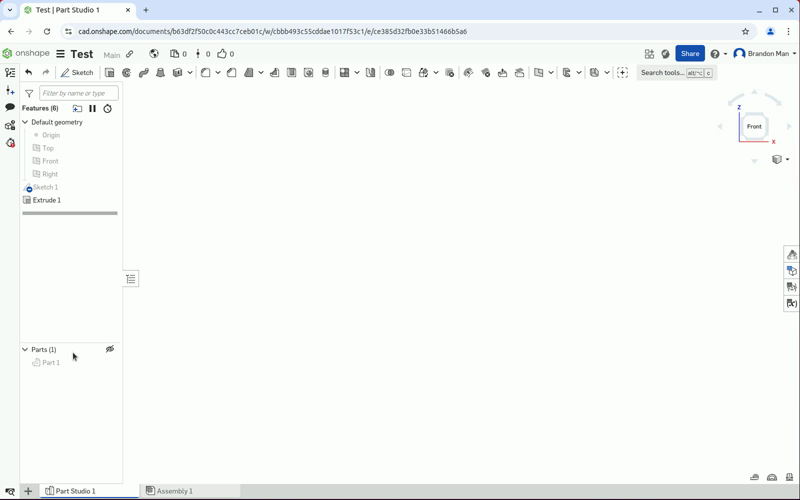
key(space)
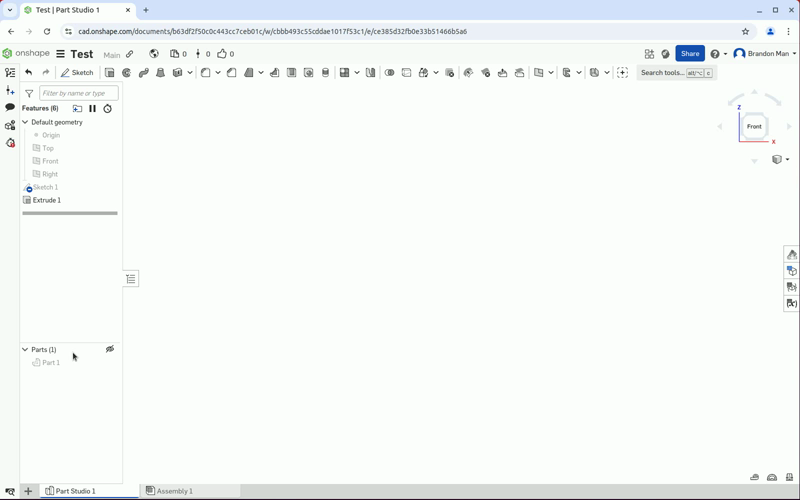
key_down(shift)
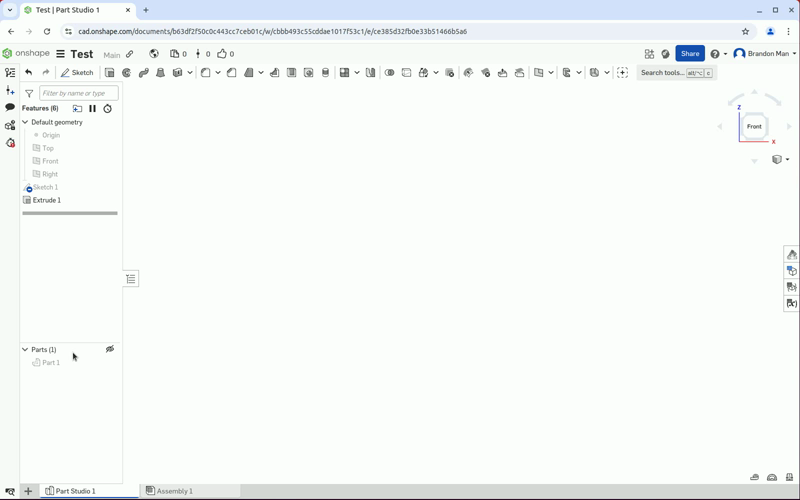
key(left)
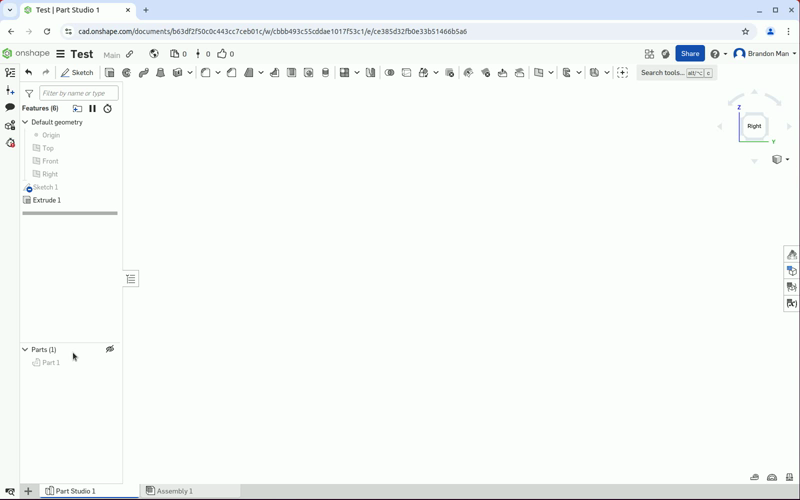
key_up(shift)
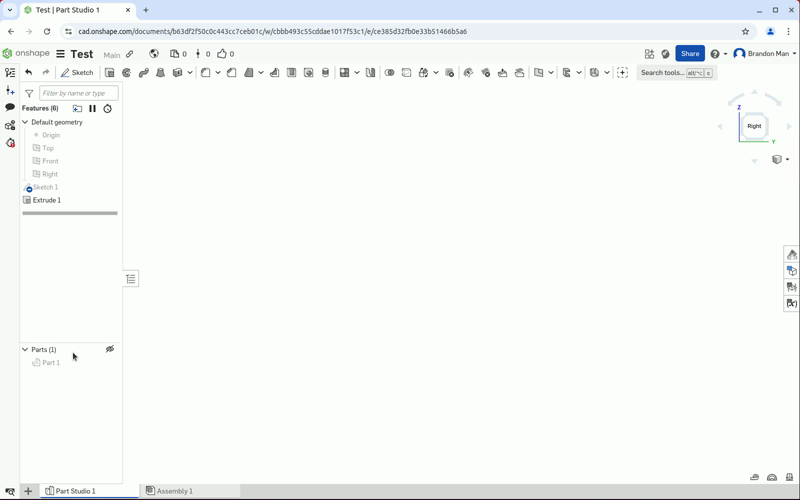
mouse_move(73, 352)
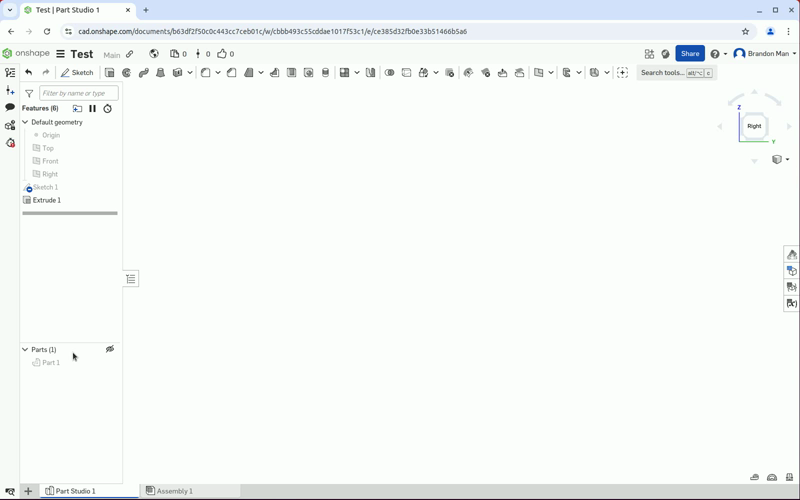
key(shift+y)
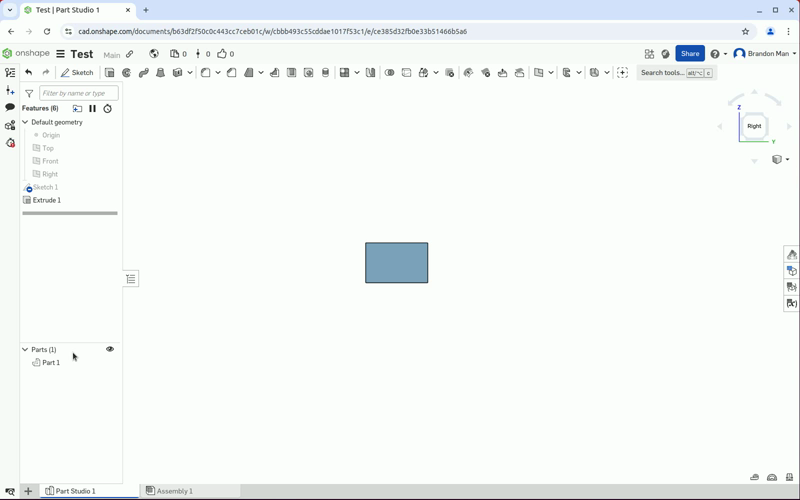
mouse_move(541, 75)
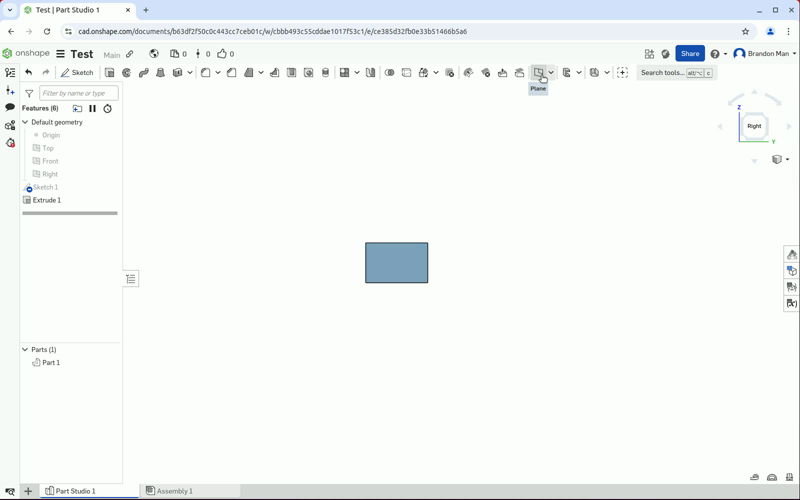
click(541, 75)
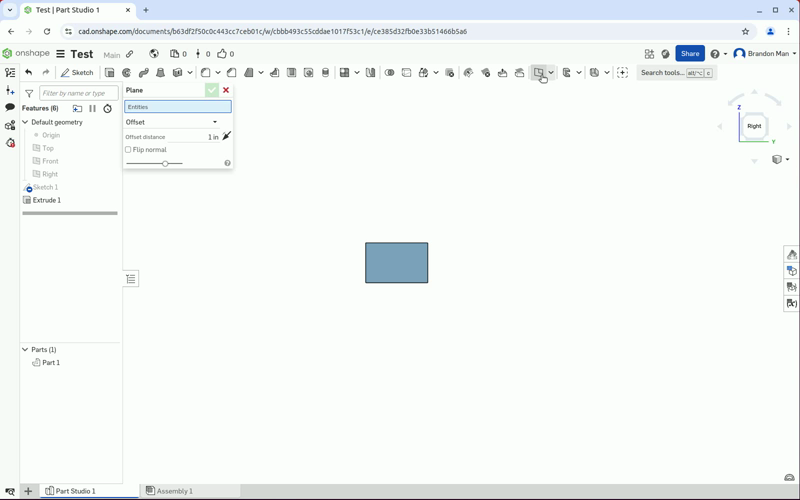
mouse_move(73, 176)
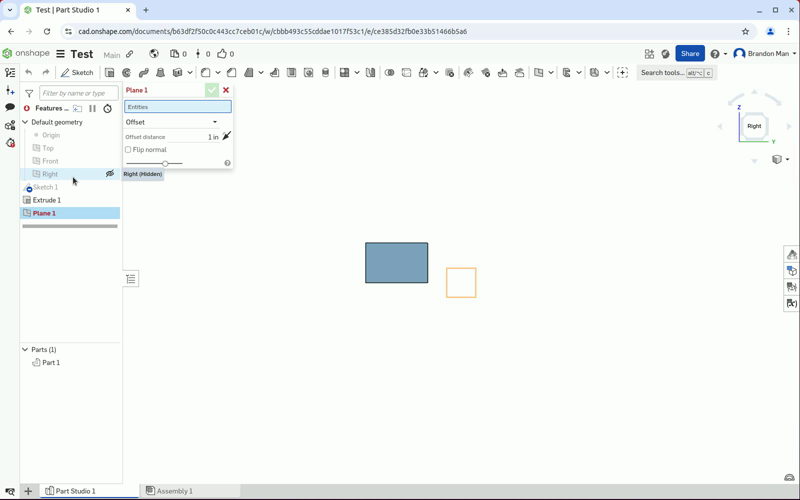
click(73, 176)
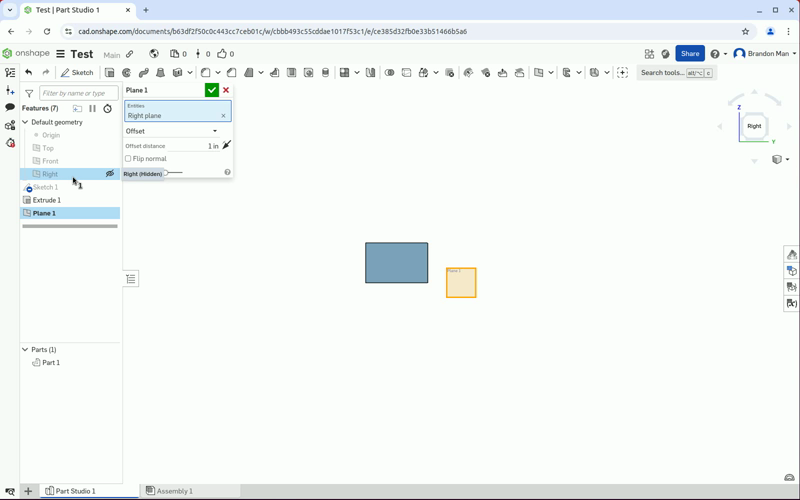
key(tab, 2)
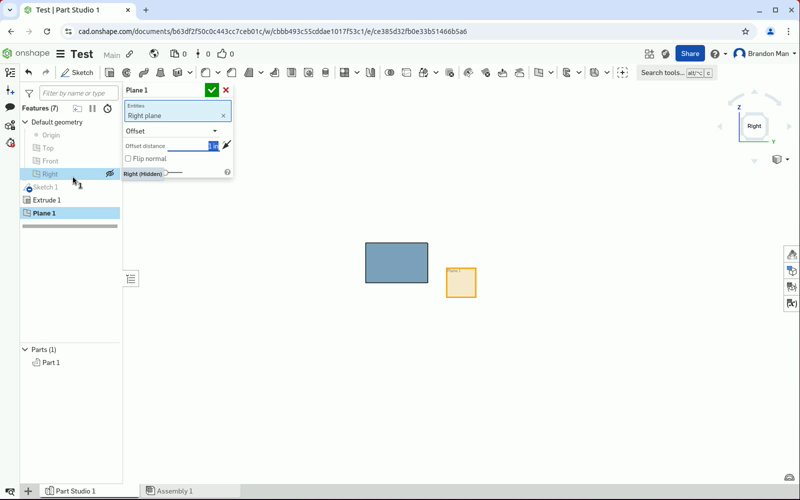
text(1.695)
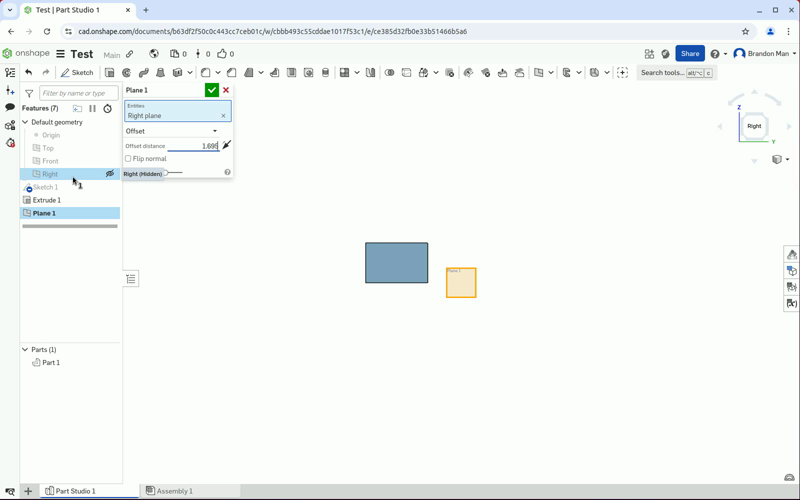
key(enter, 2)
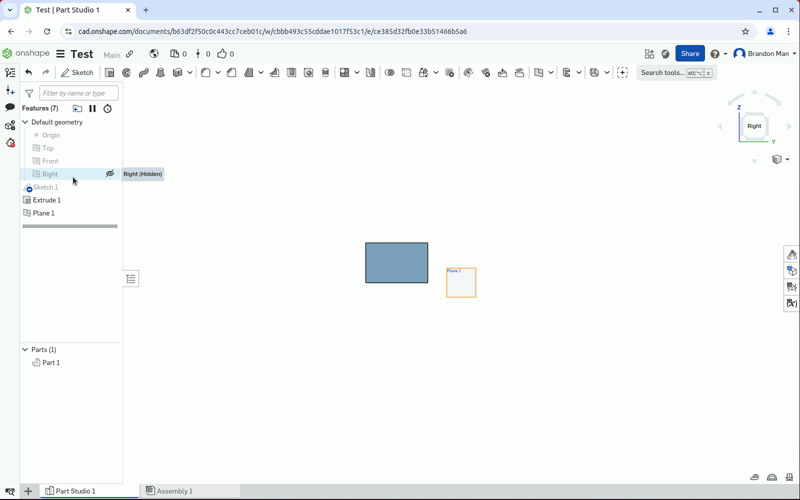
key(shift+s)
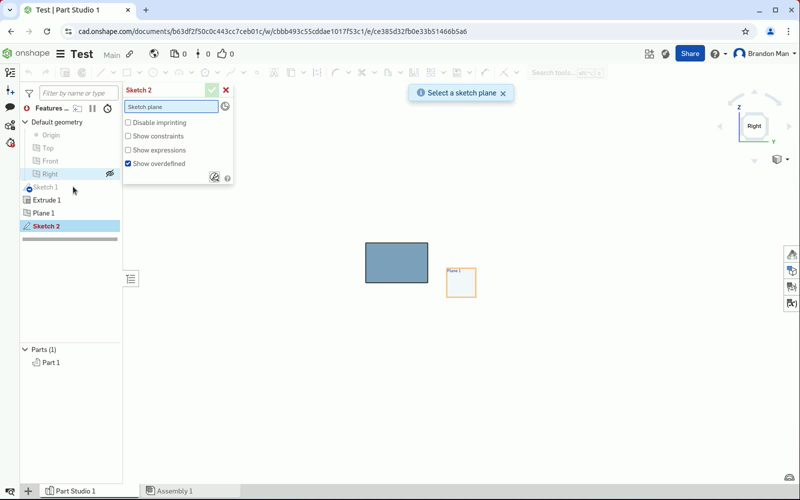
mouse_move(73, 215)
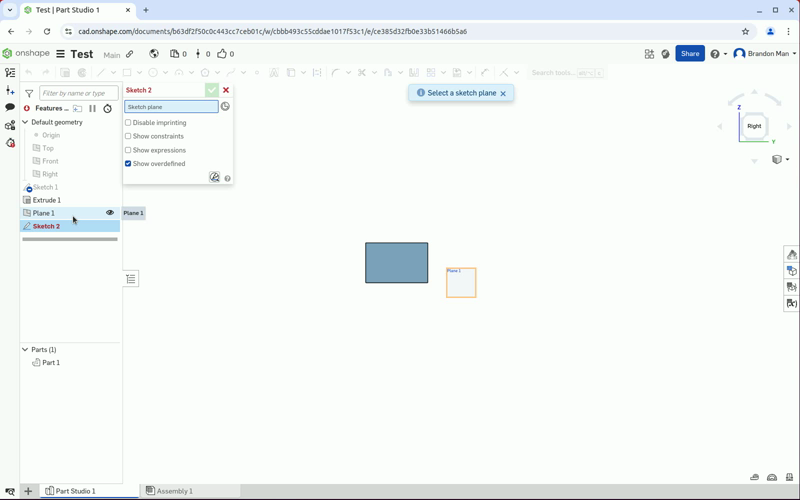
click(73, 215)
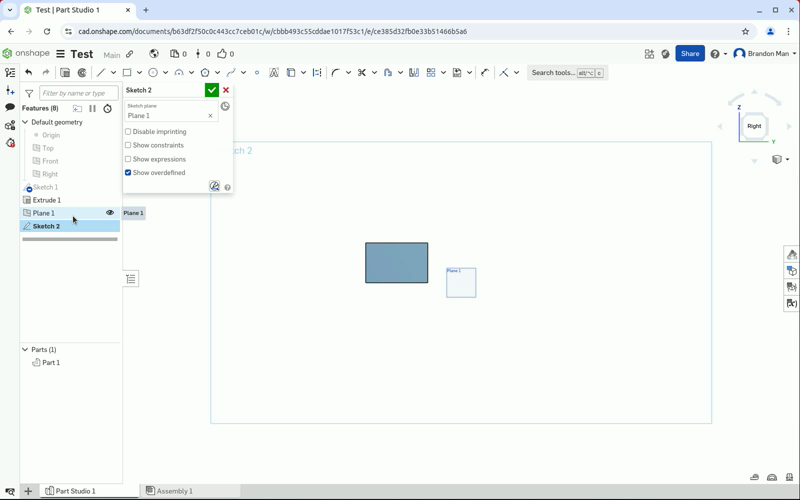
mouse_move(73, 352)
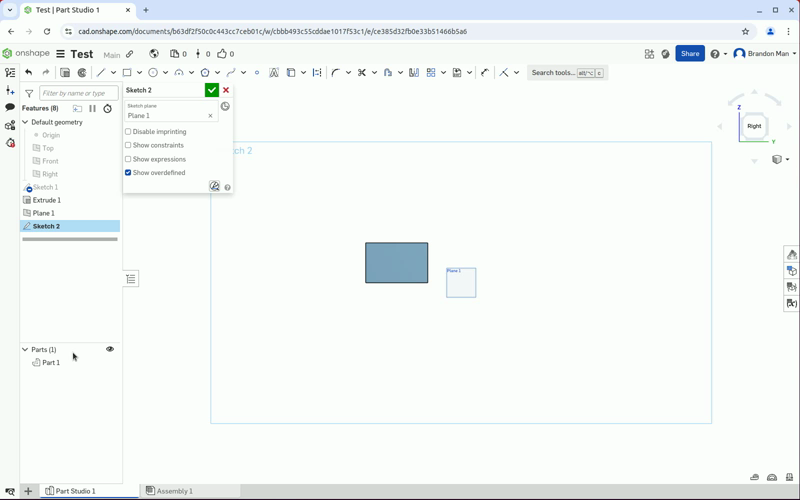
key(y)
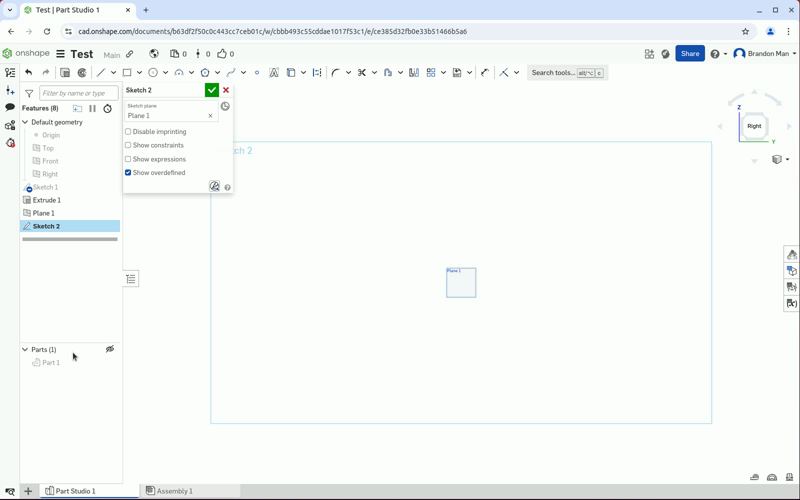
key(c)
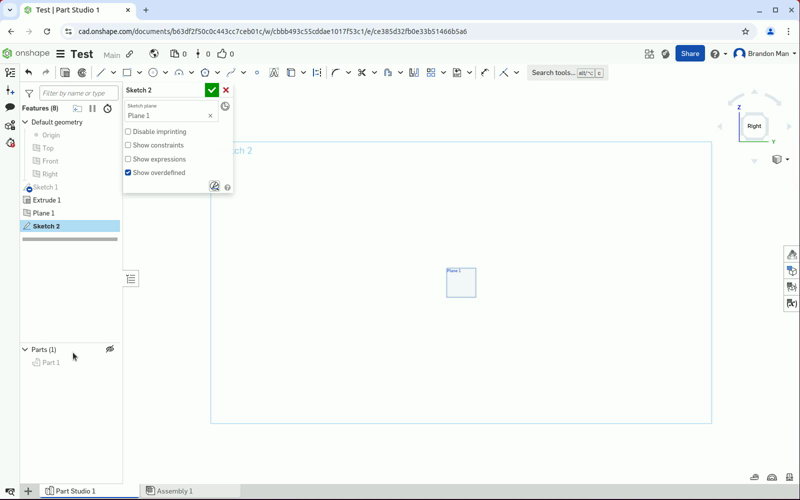
key_down(shift)
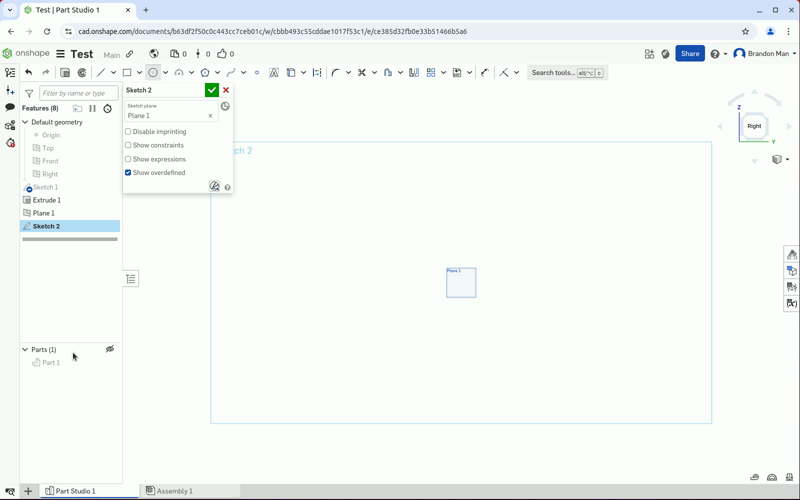
mouse_move(382, 262)
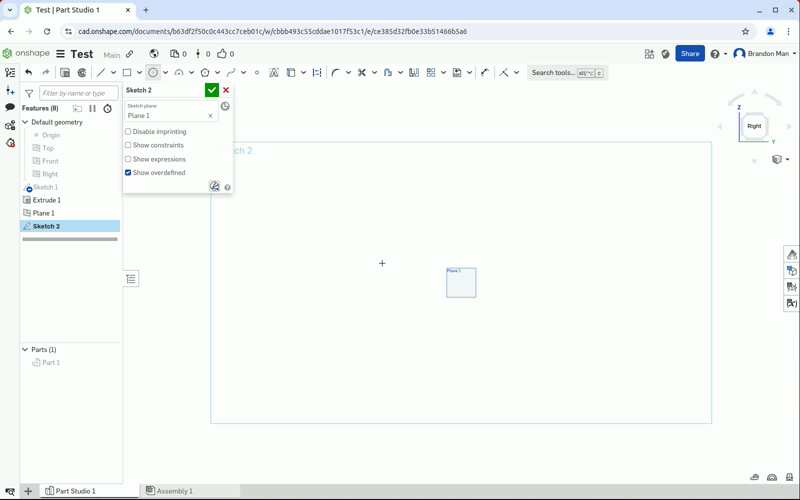
click(382, 262)
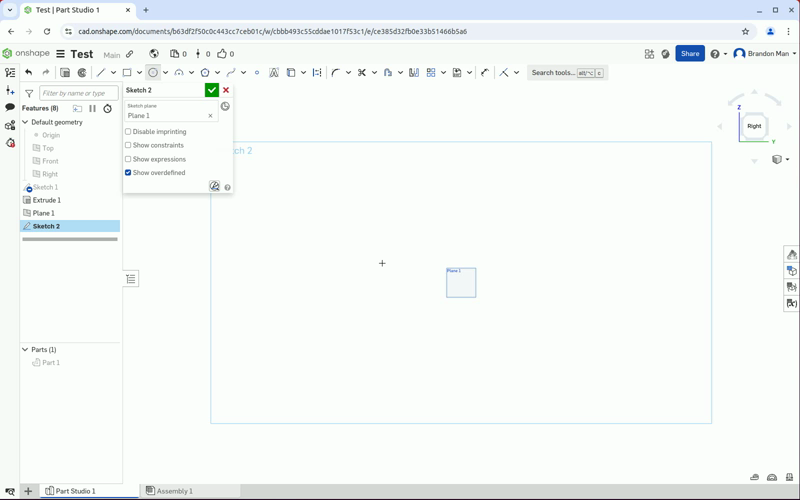
key_up(shift)
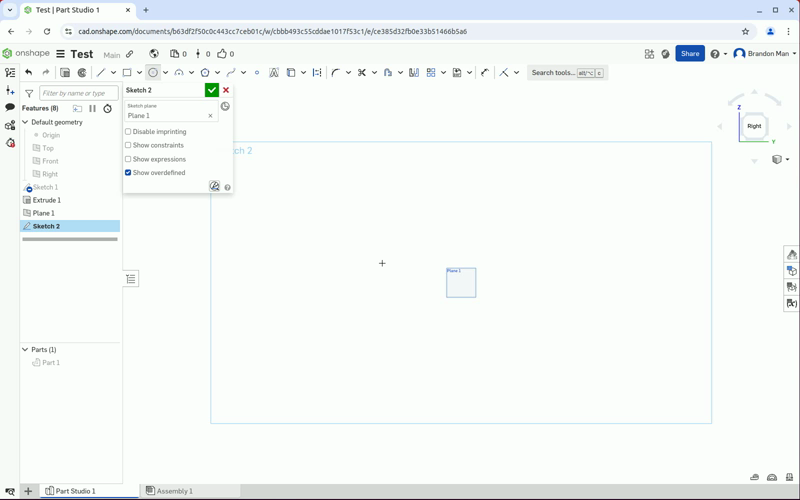
mouse_move(391, 262)
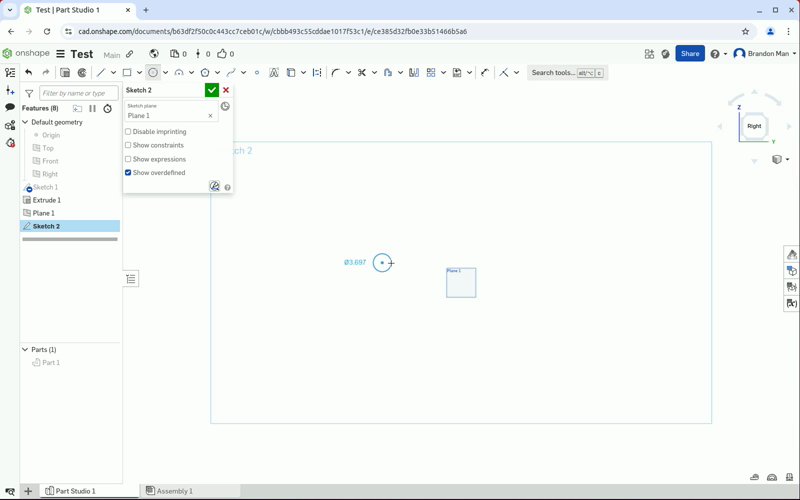
click(391, 262)
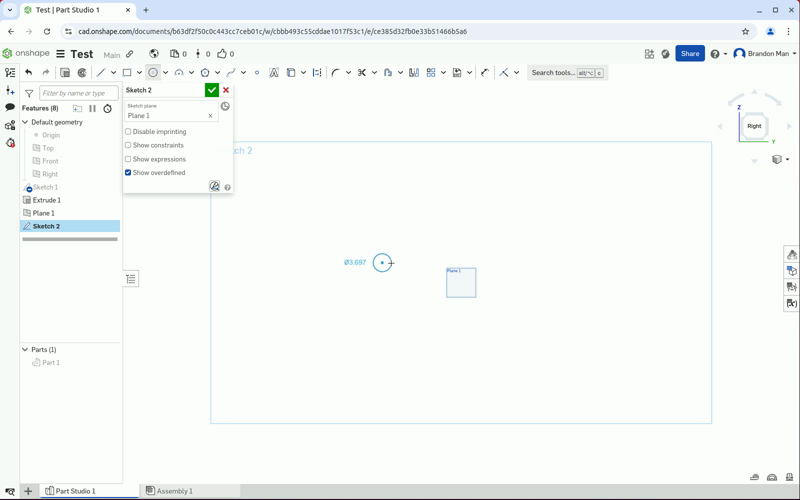
key(esc)
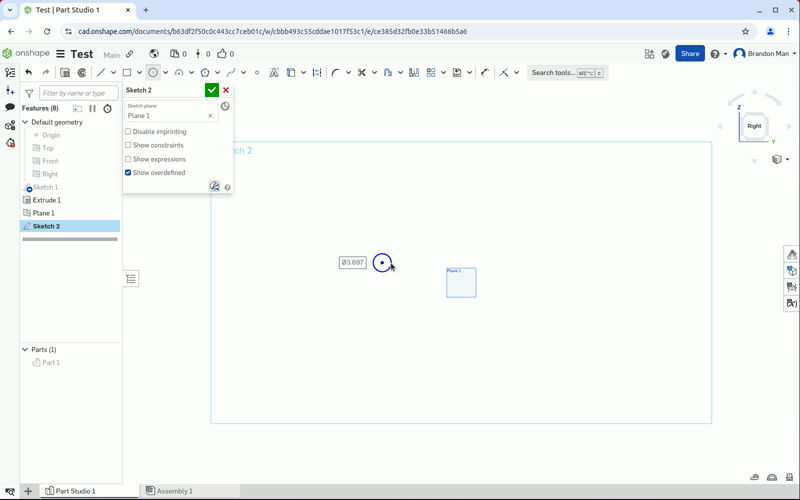
mouse_move(381, 267)
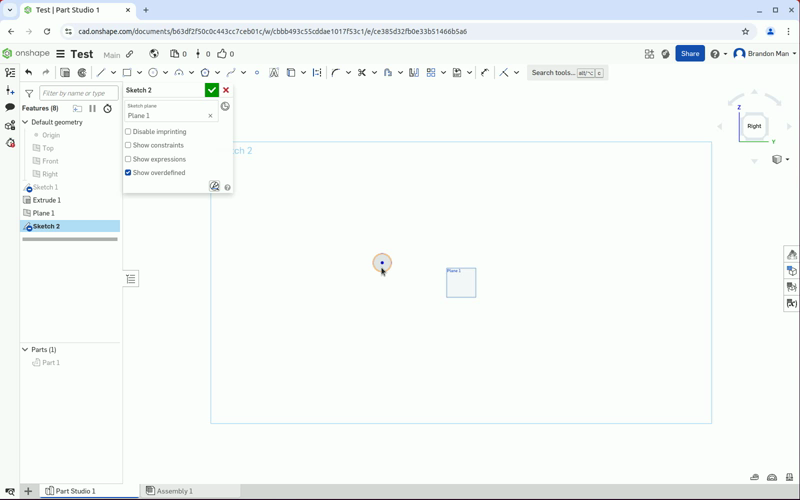
scroll(6)
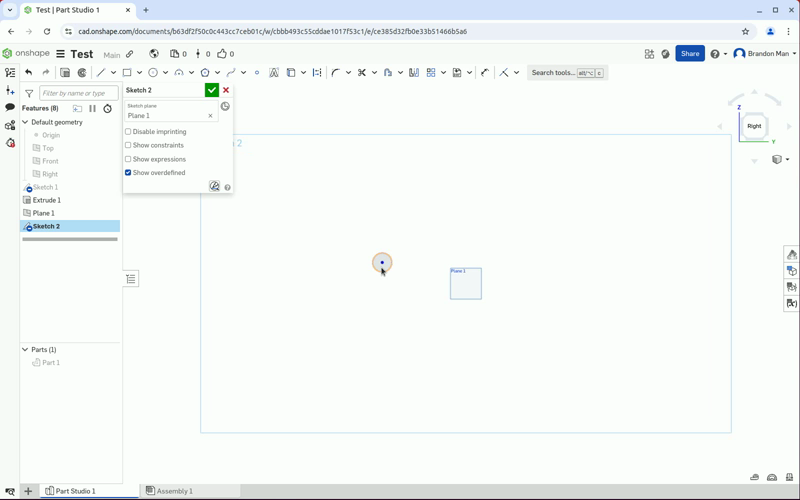
scroll(6)
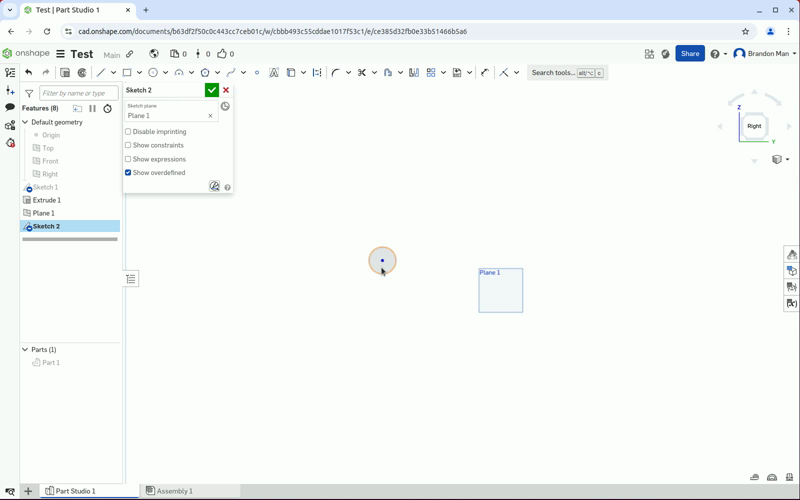
scroll(6)
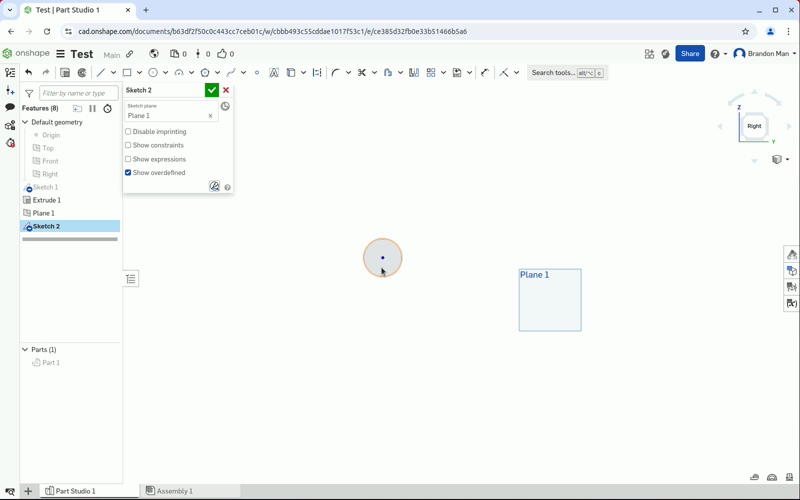
scroll(6)
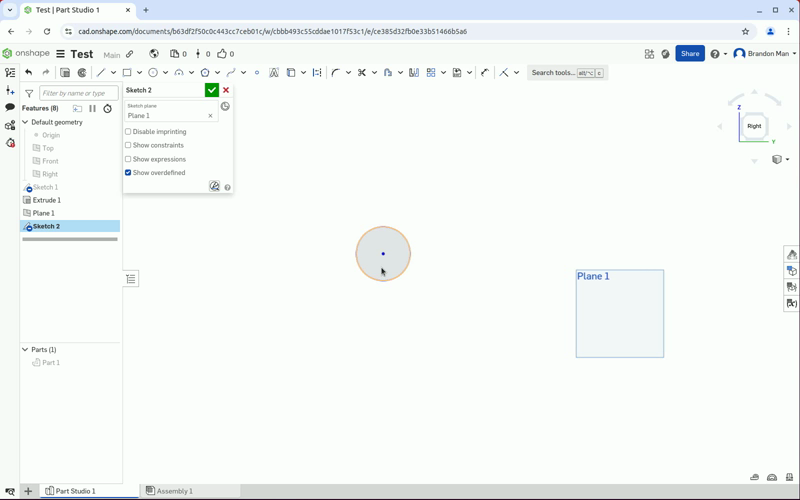
scroll(6)
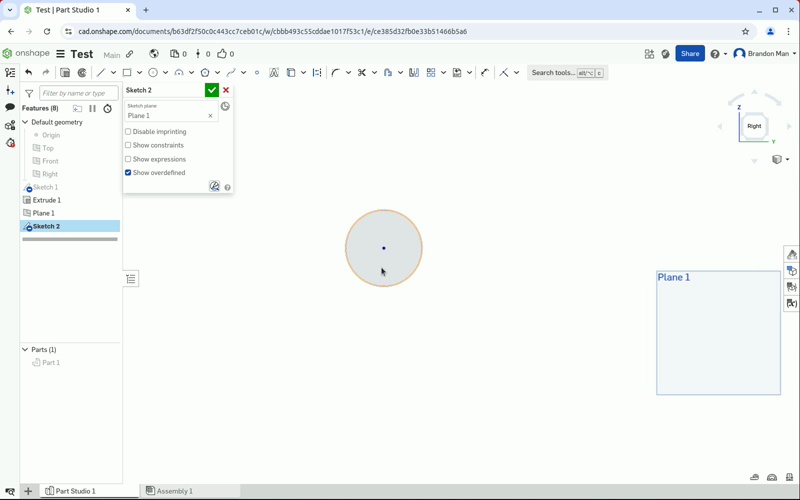
scroll(6)
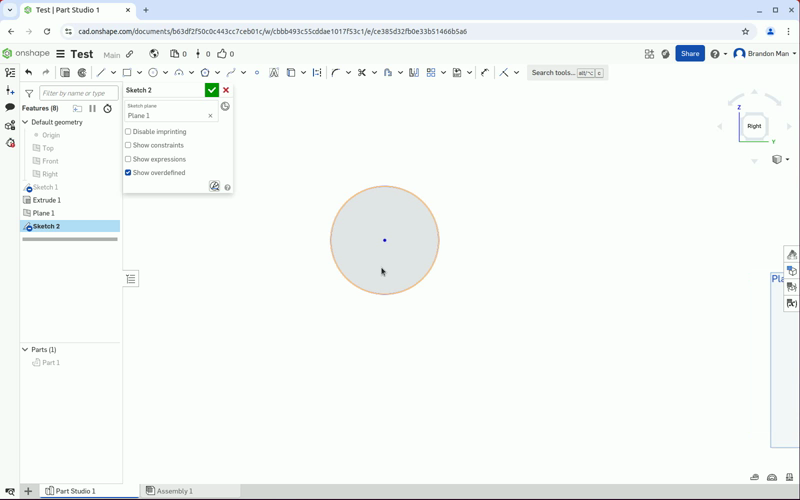
scroll(6)
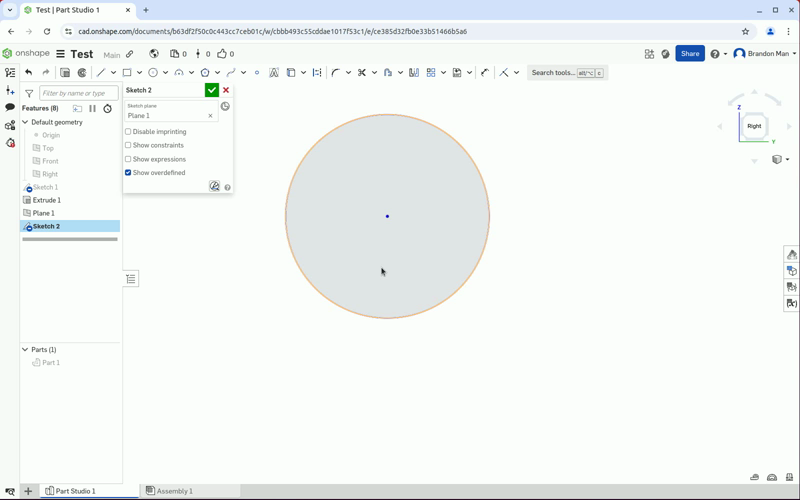
click(381, 267)
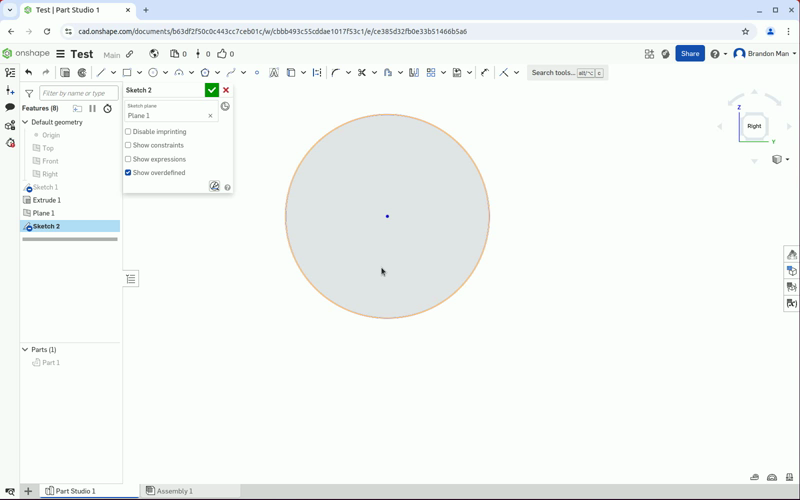
scroll(-6)
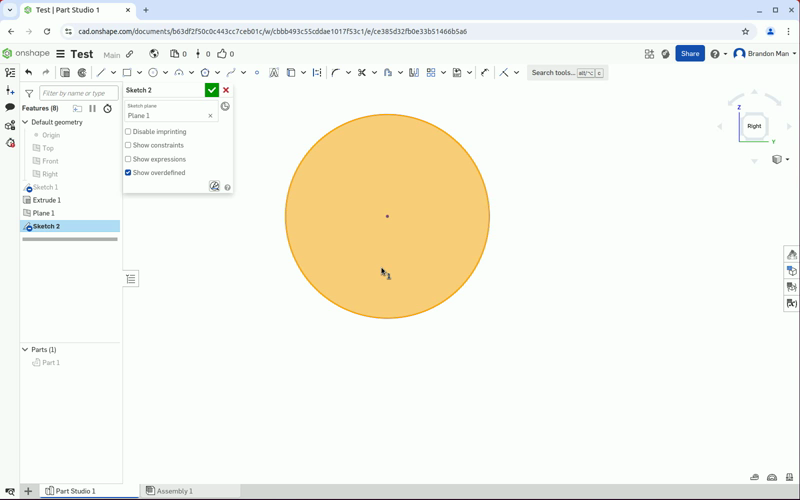
scroll(-6)
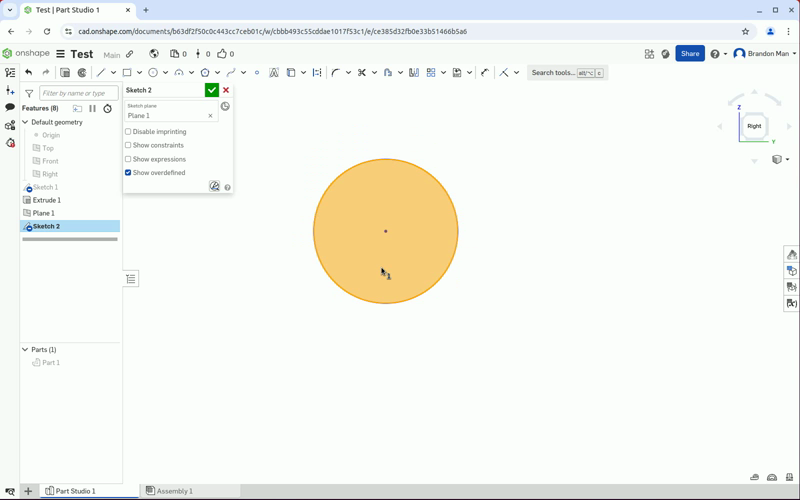
scroll(-6)
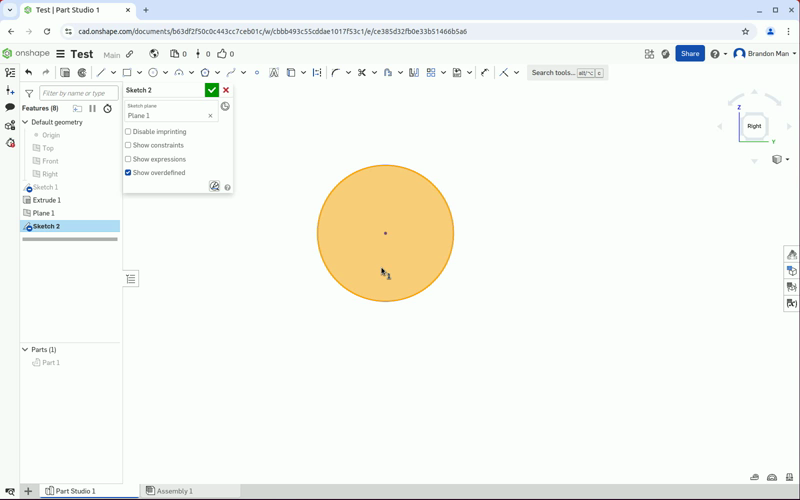
scroll(-6)
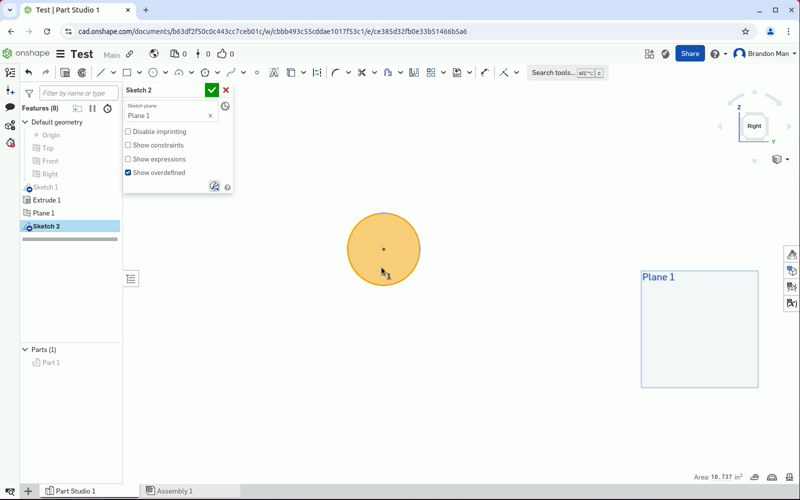
scroll(-6)
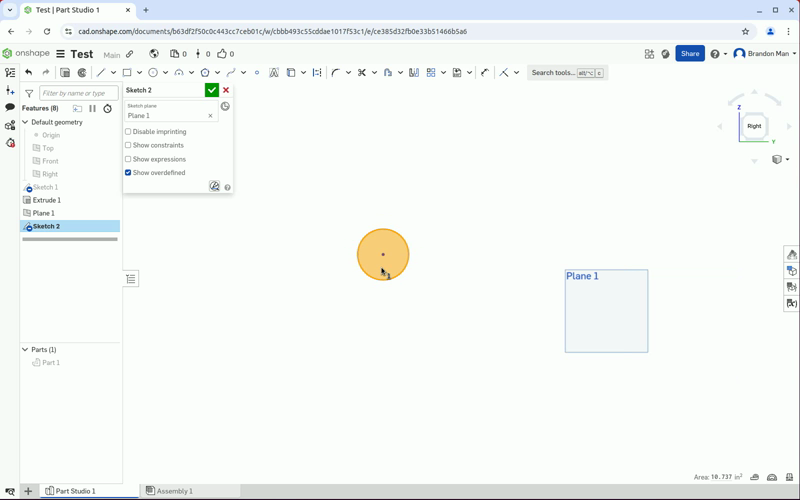
scroll(-6)
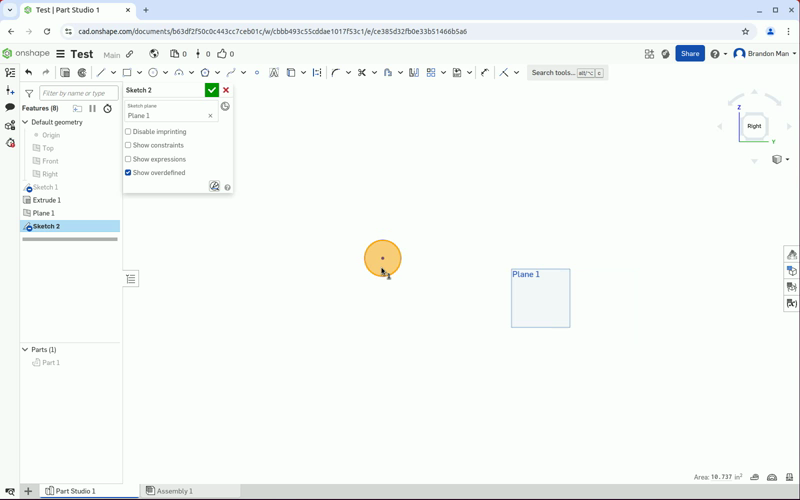
scroll(-6)
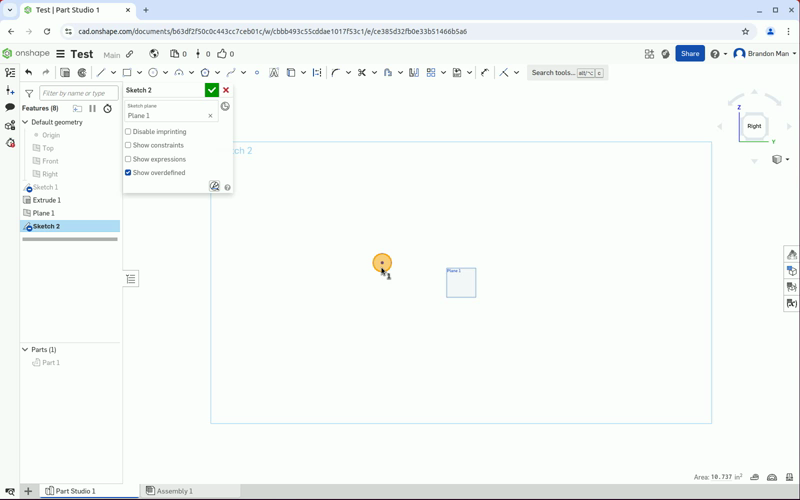
mouse_move(73, 352)
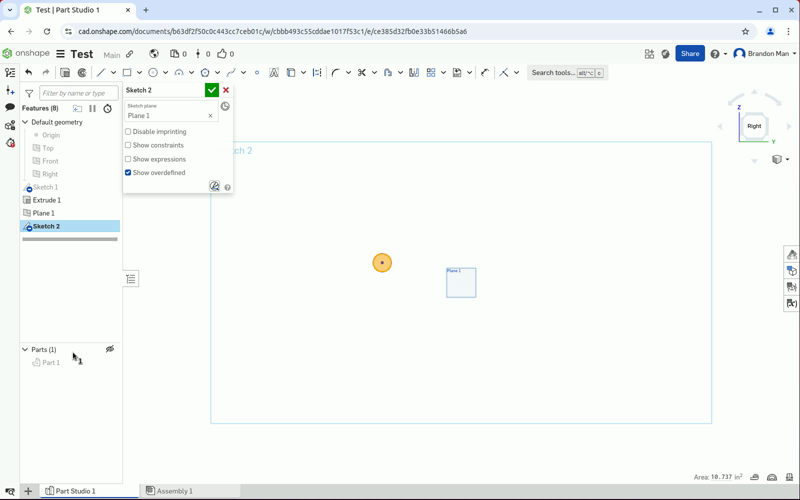
key(shift+y)
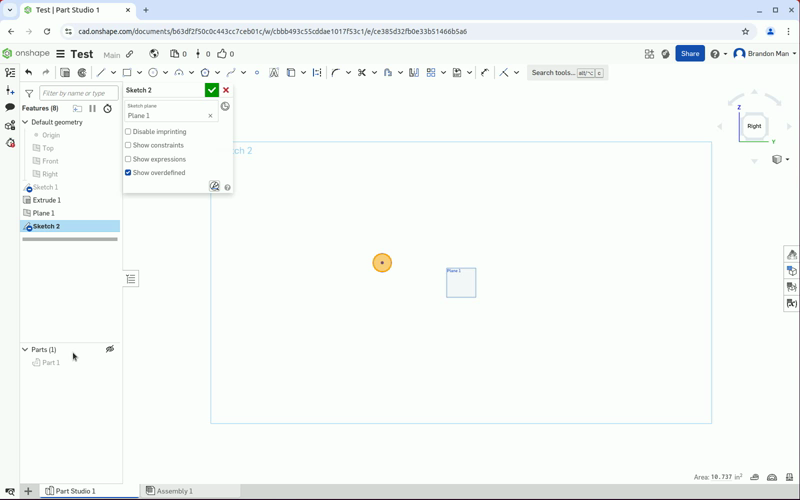
key(shift+e)
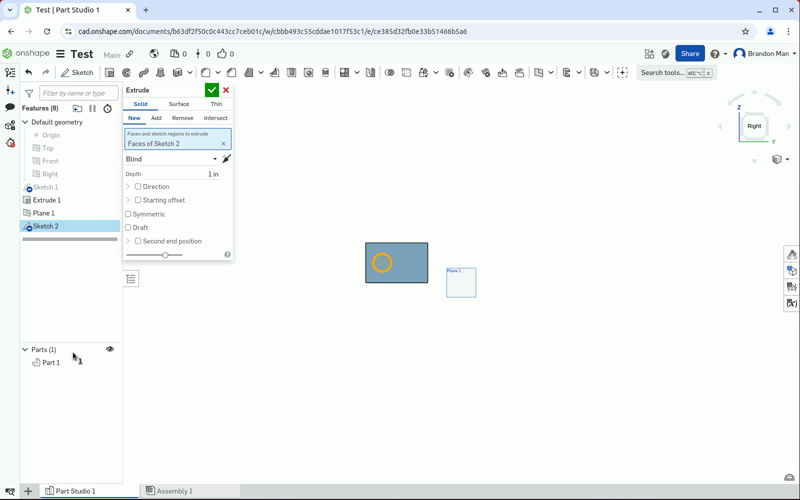
mouse_move(143, 106)
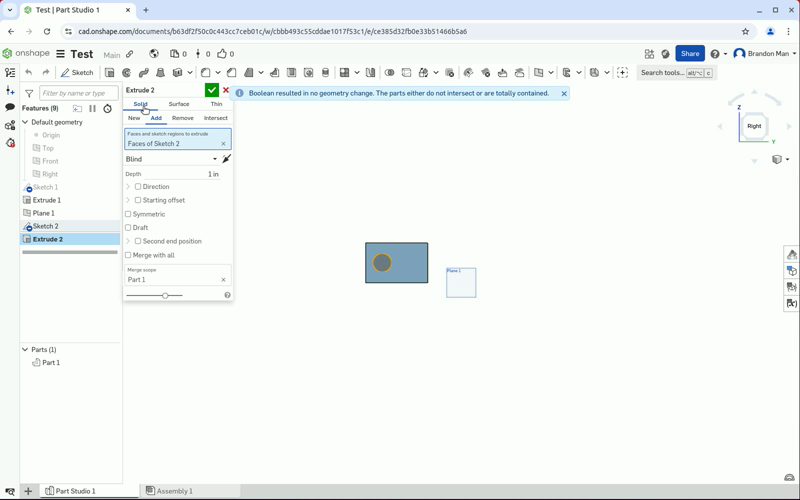
click(143, 106)
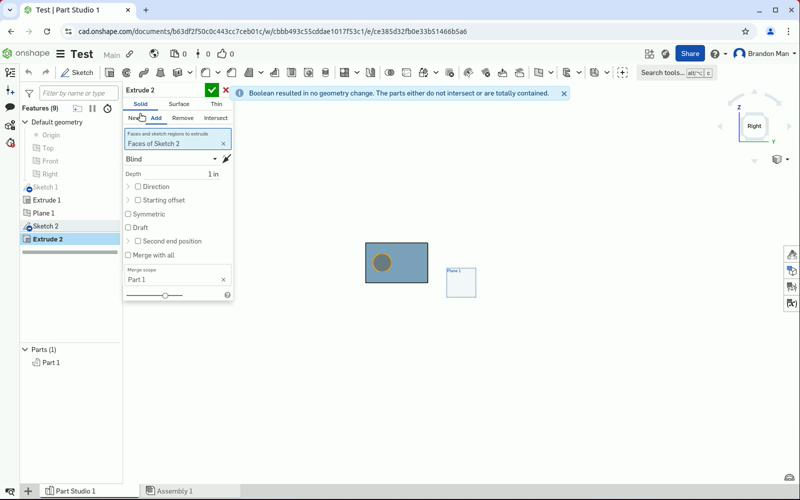
mouse_move(137, 120)
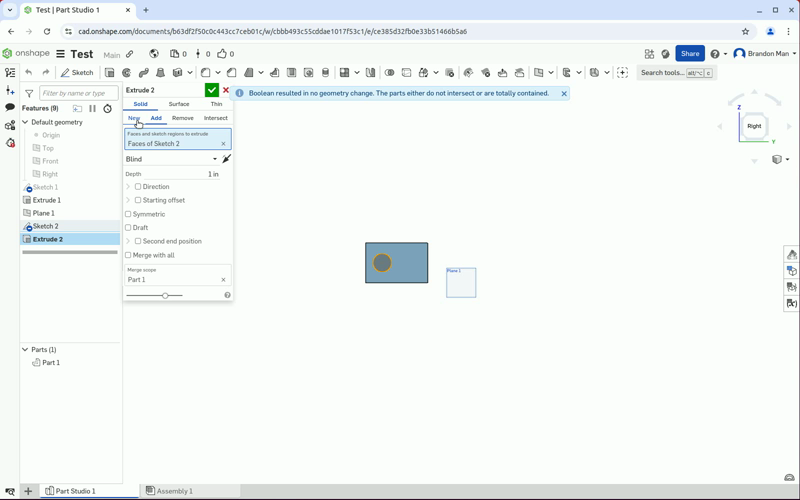
click(137, 120)
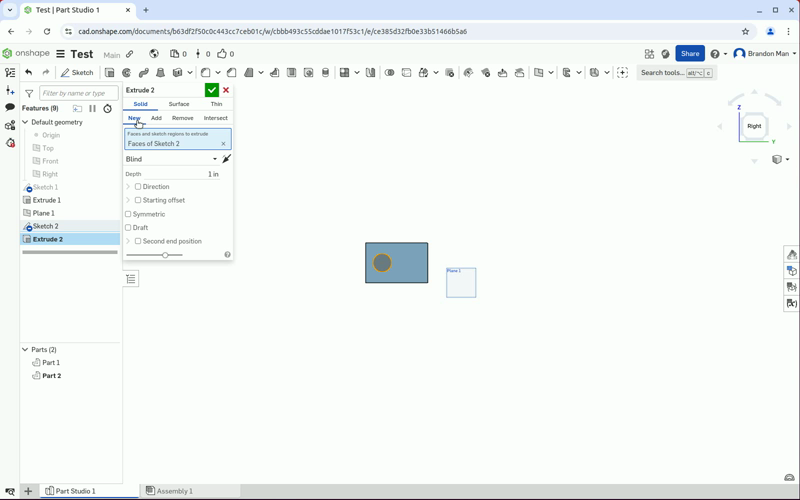
key(tab, 4)
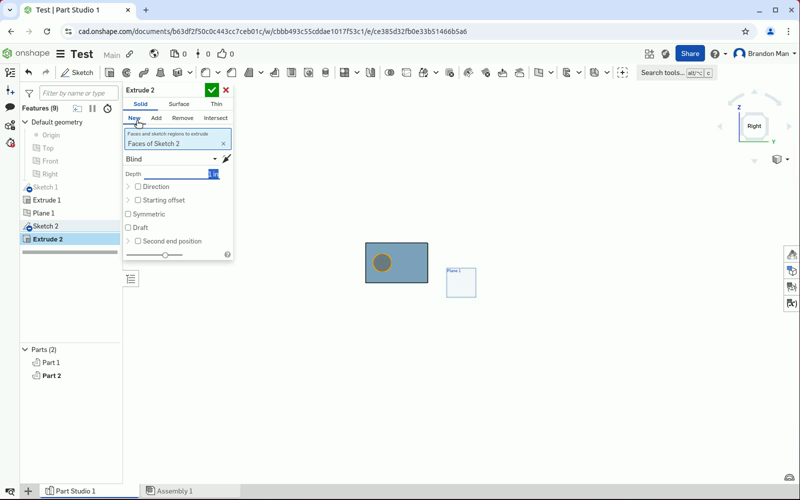
text(1.926)
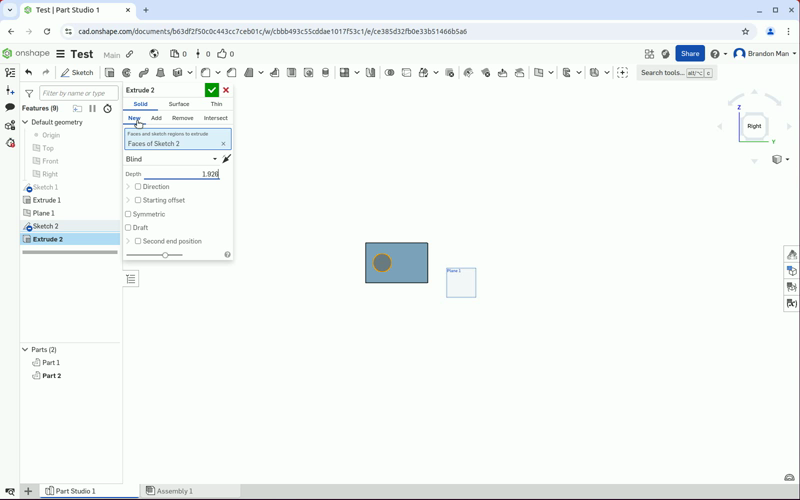
key(enter)
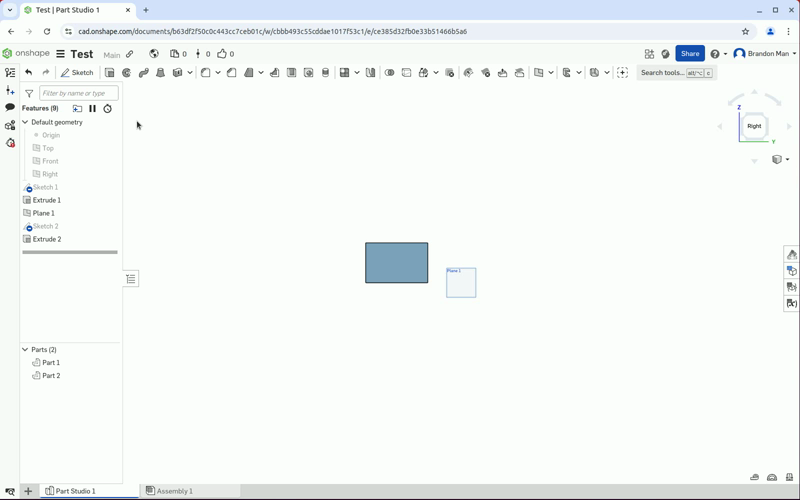
key(shift+h)
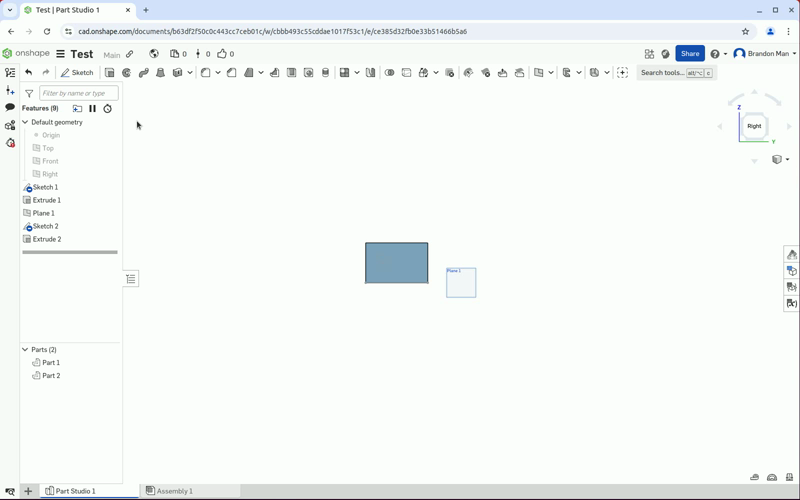
key(shift+h)
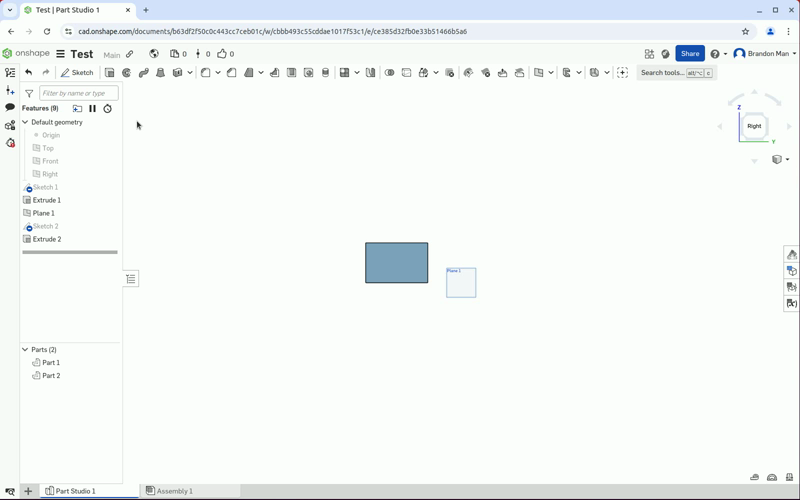
mouse_move(73, 189)
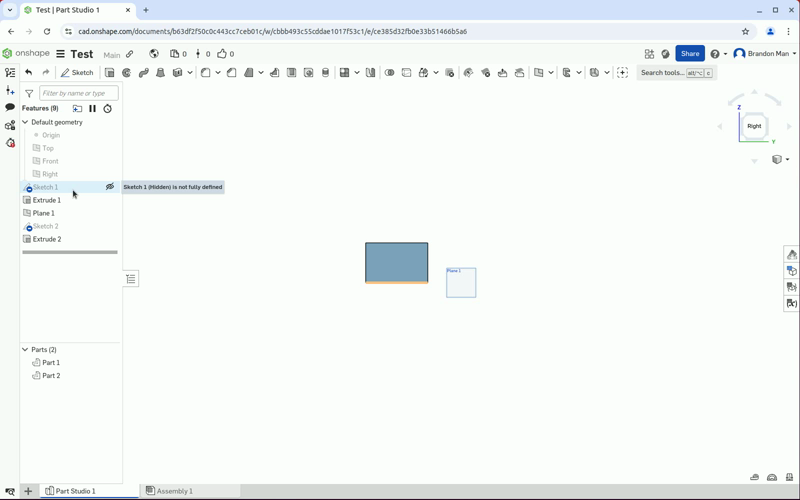
click(73, 189)
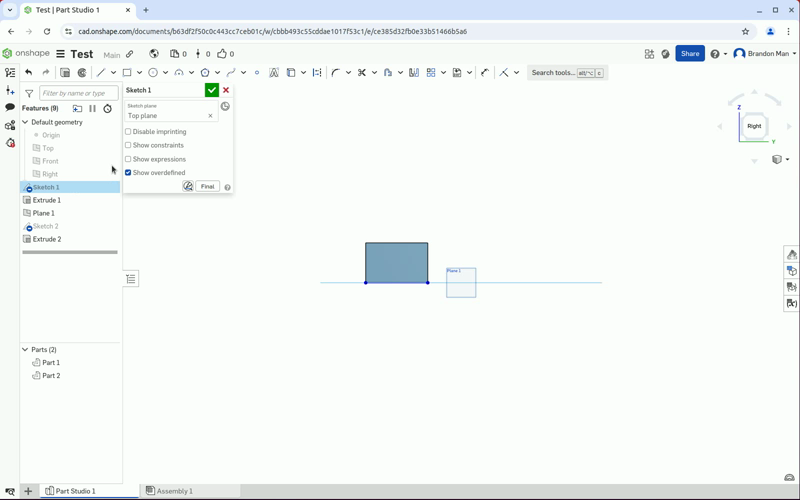
mouse_move(229, 92)
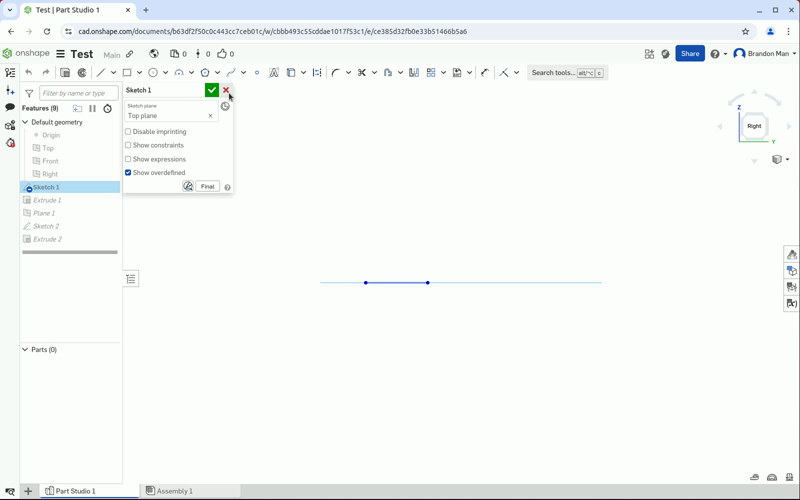
click(229, 92)
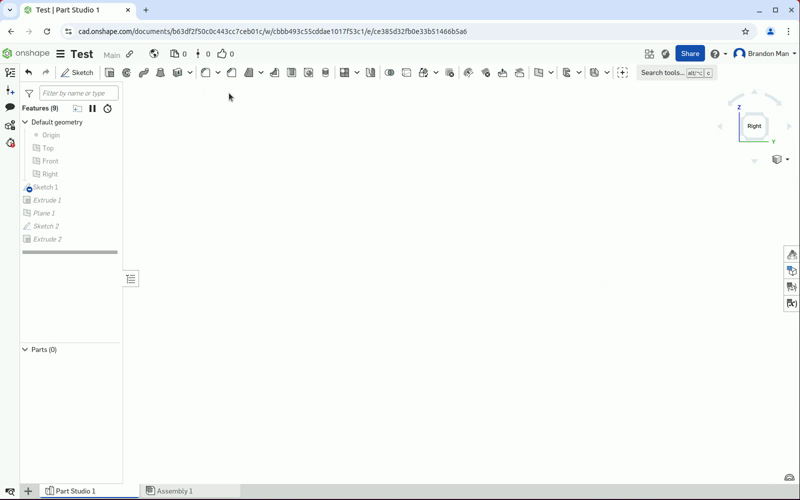
key(shift+s)
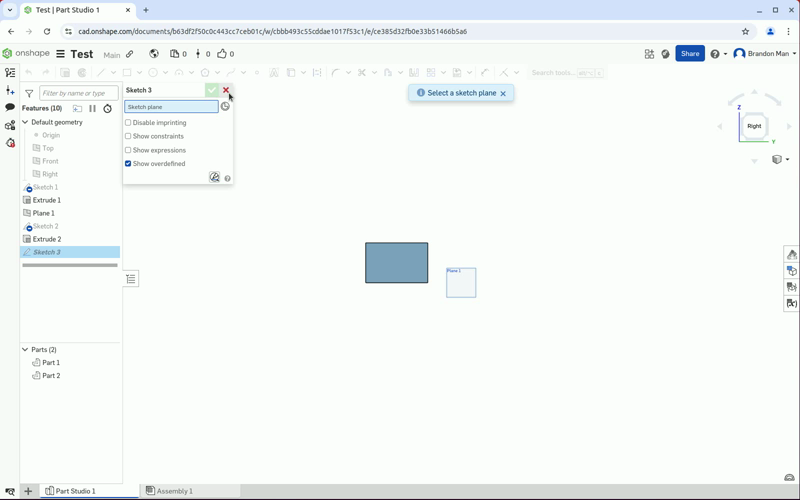
mouse_move(73, 215)
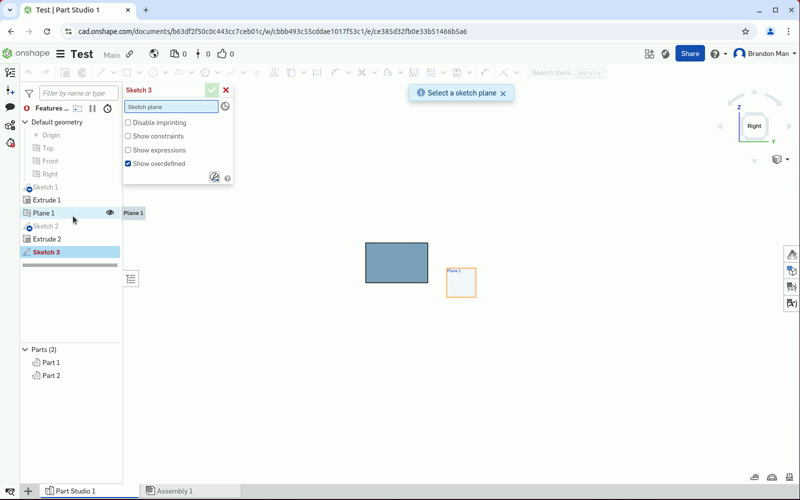
click(73, 215)
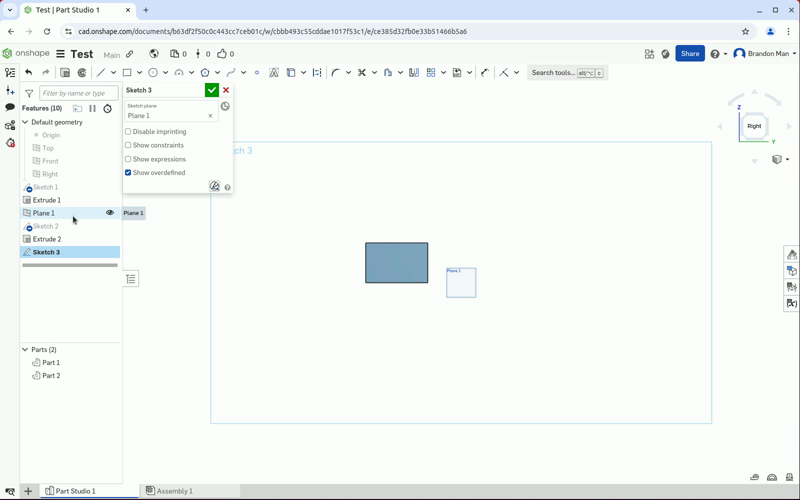
mouse_move(73, 352)
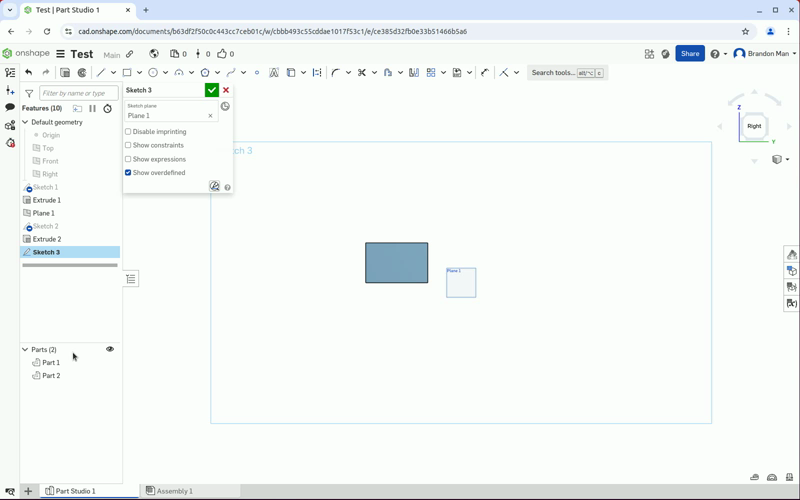
key(y)
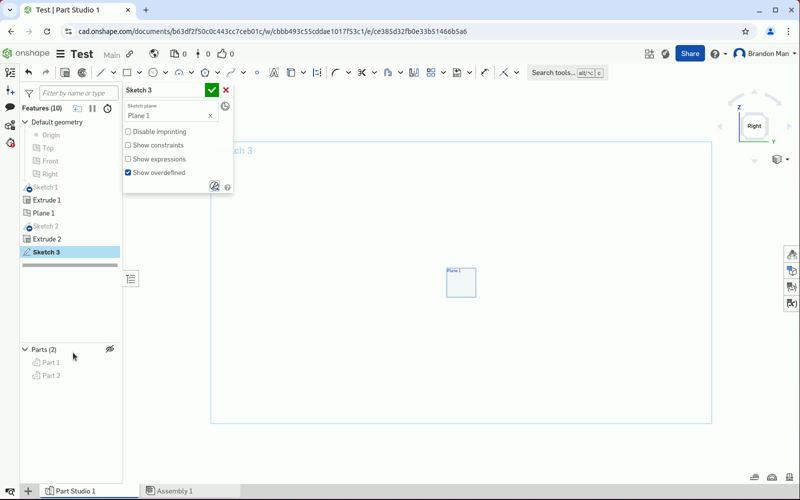
key(c)
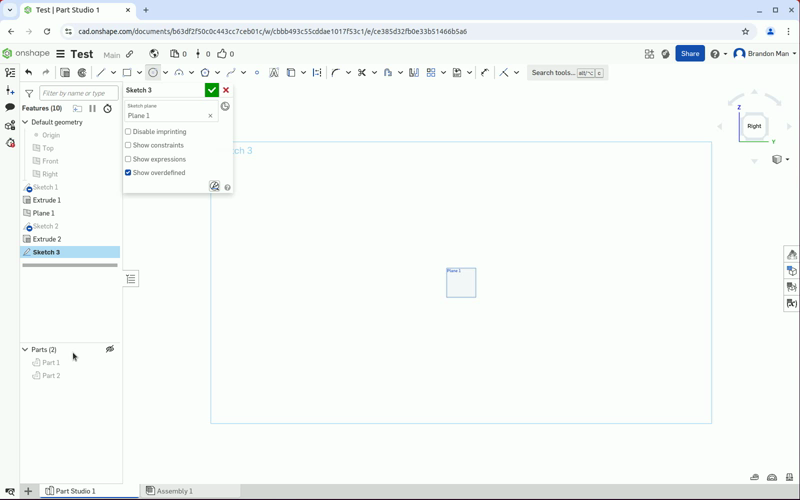
key_down(shift)
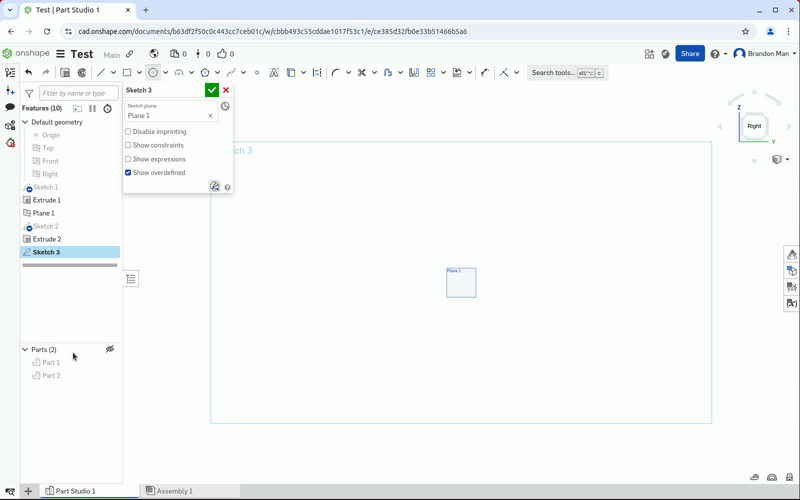
mouse_move(415, 262)
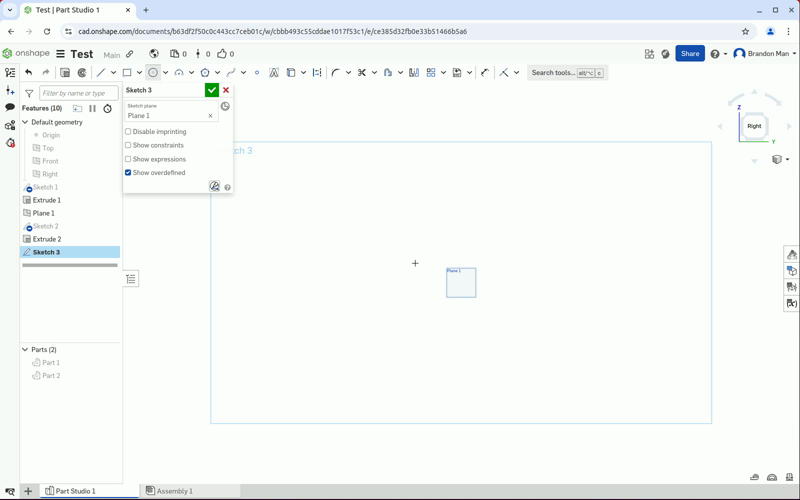
click(415, 262)
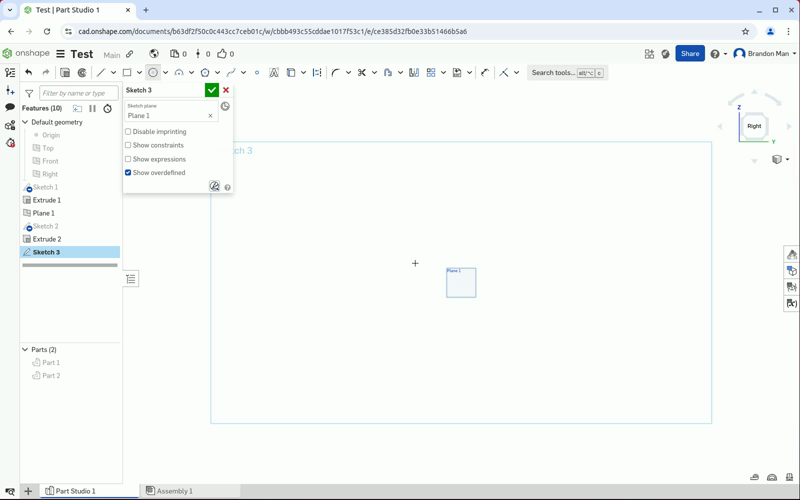
key_up(shift)
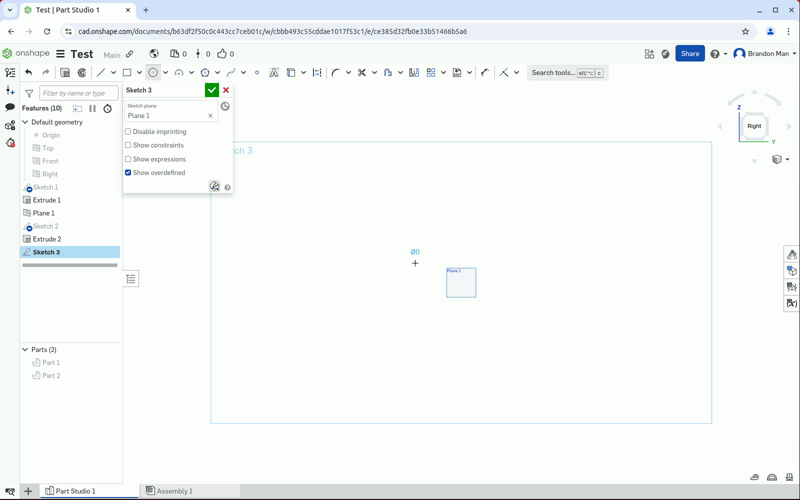
mouse_move(423, 262)
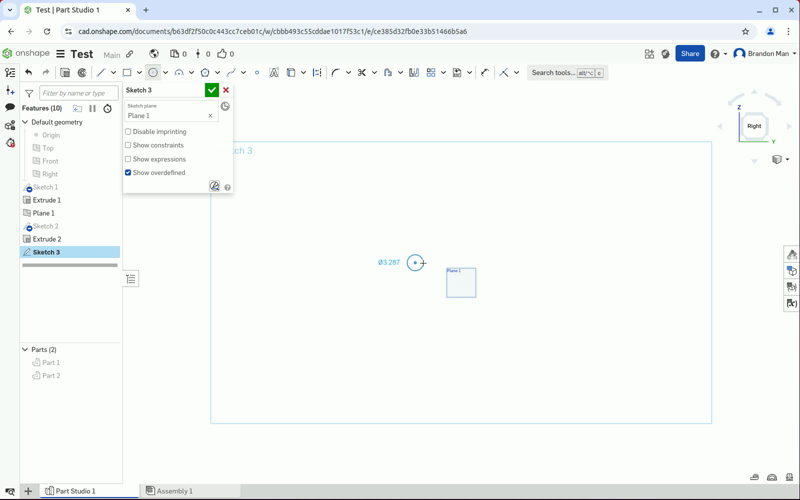
click(423, 262)
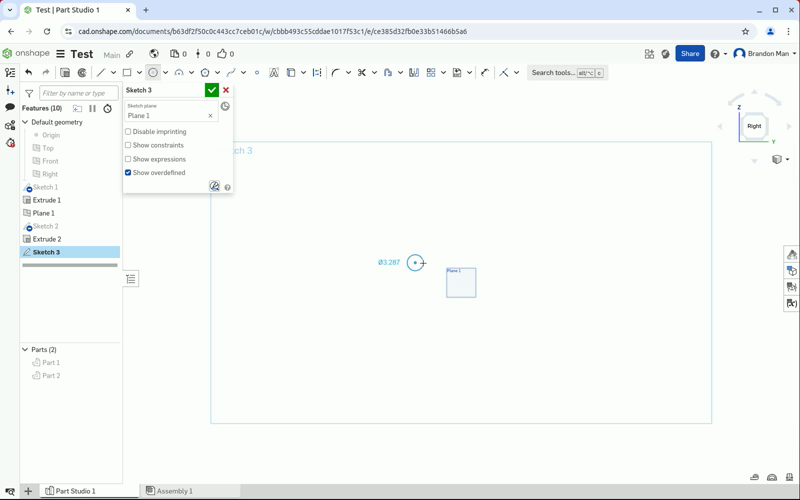
key(esc)
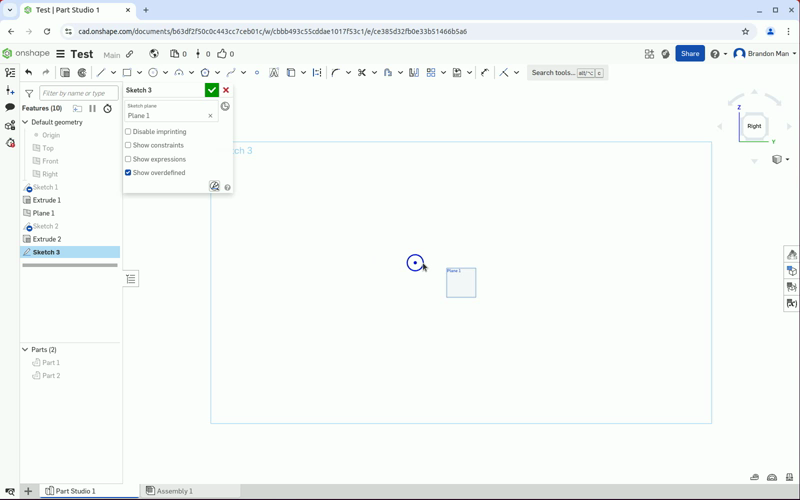
mouse_move(416, 262)
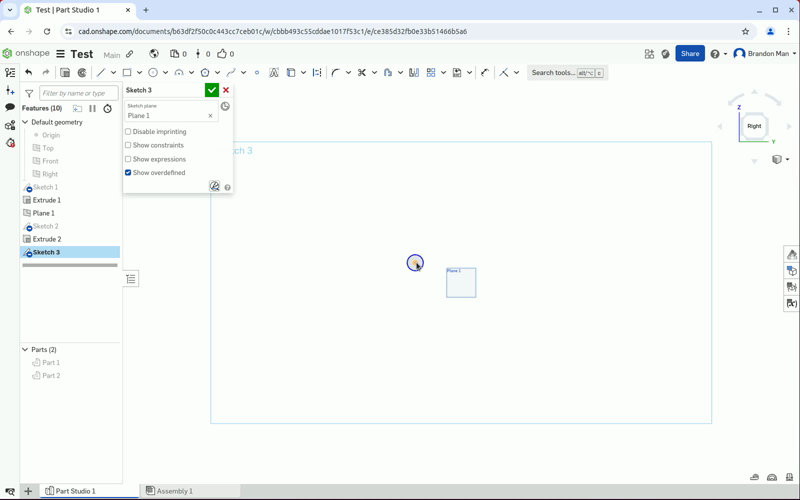
scroll(6)
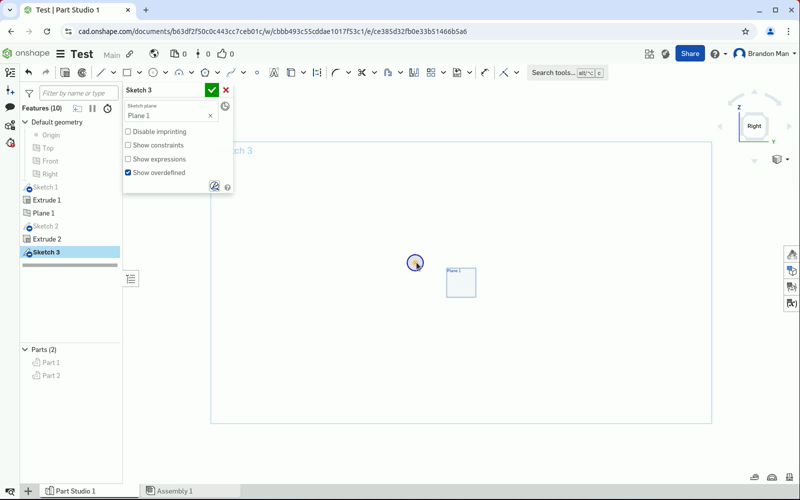
scroll(6)
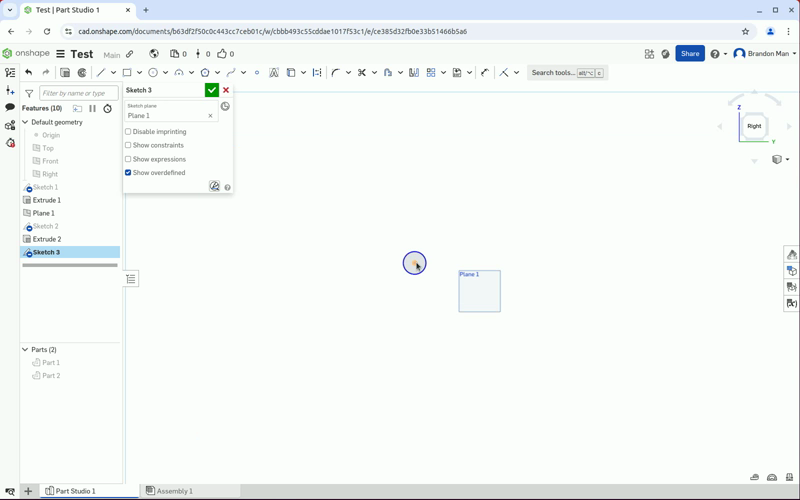
scroll(6)
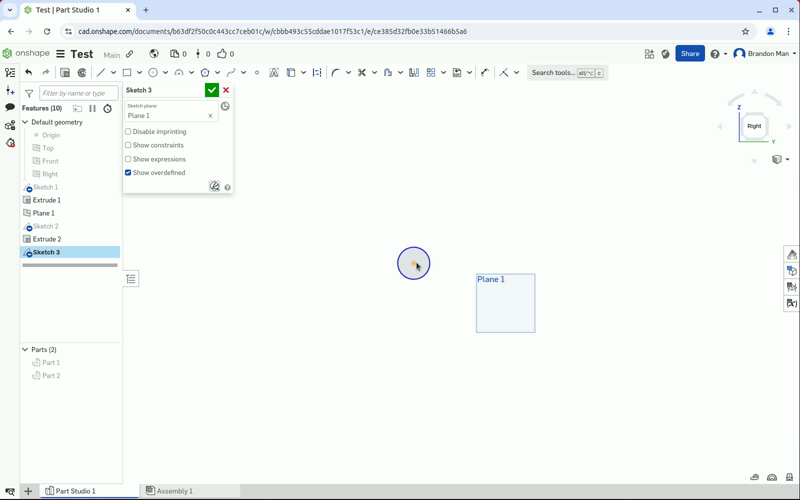
scroll(6)
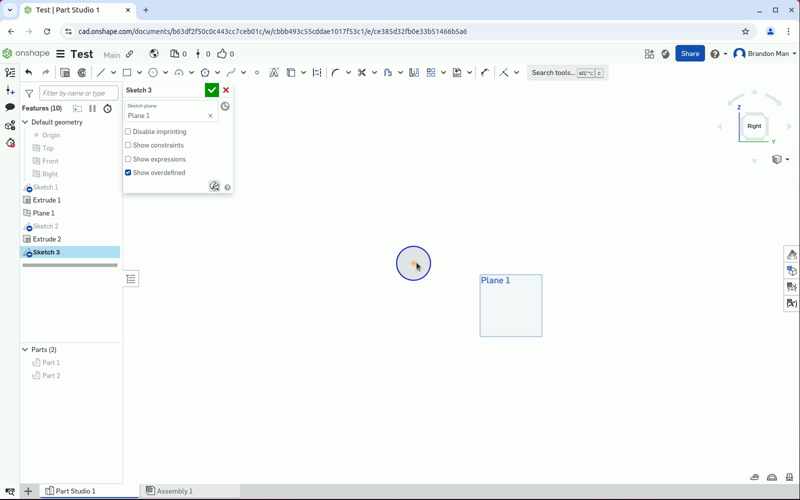
scroll(6)
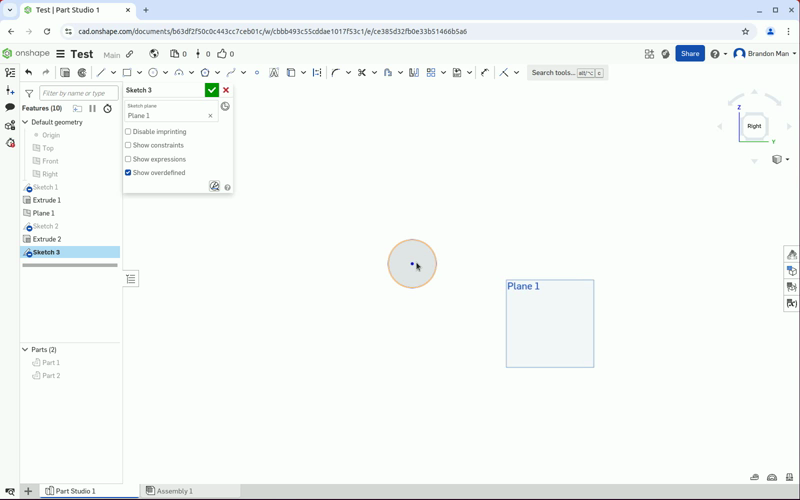
scroll(6)
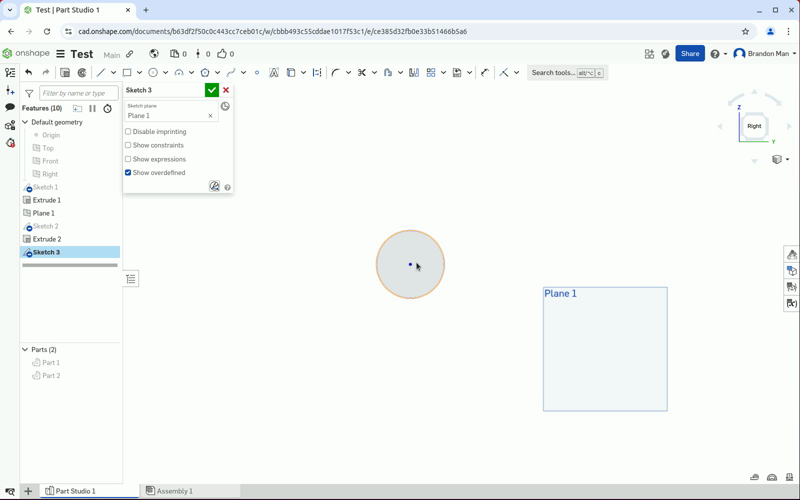
scroll(6)
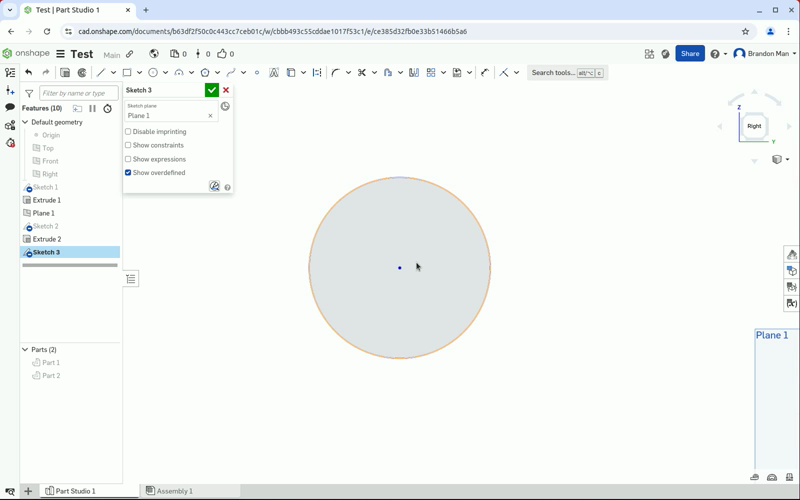
click(416, 262)
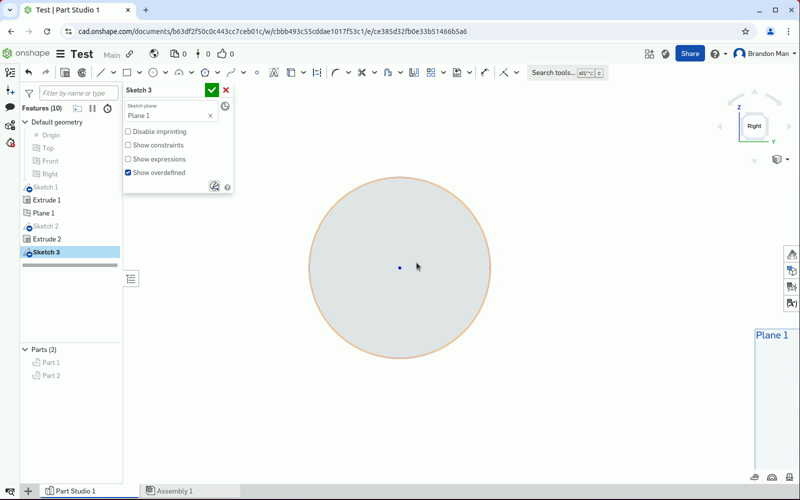
scroll(-6)
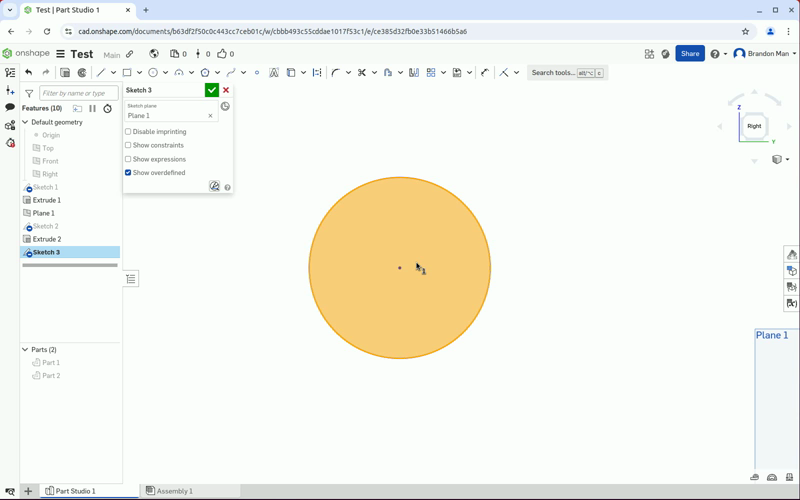
scroll(-6)
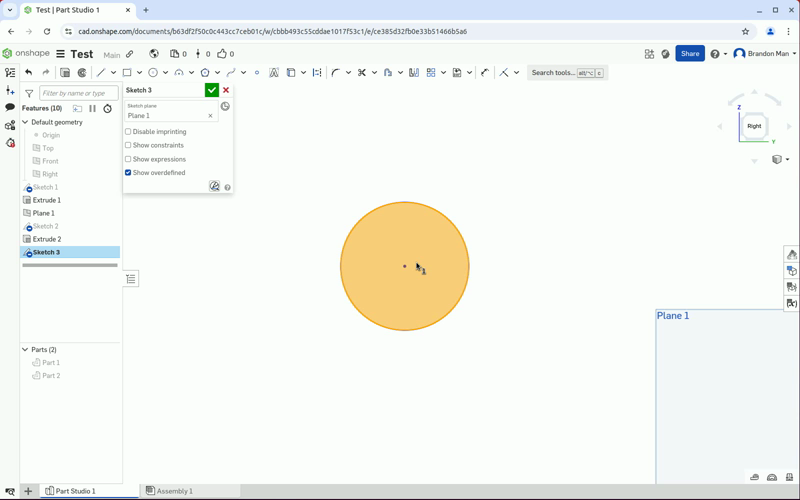
scroll(-6)
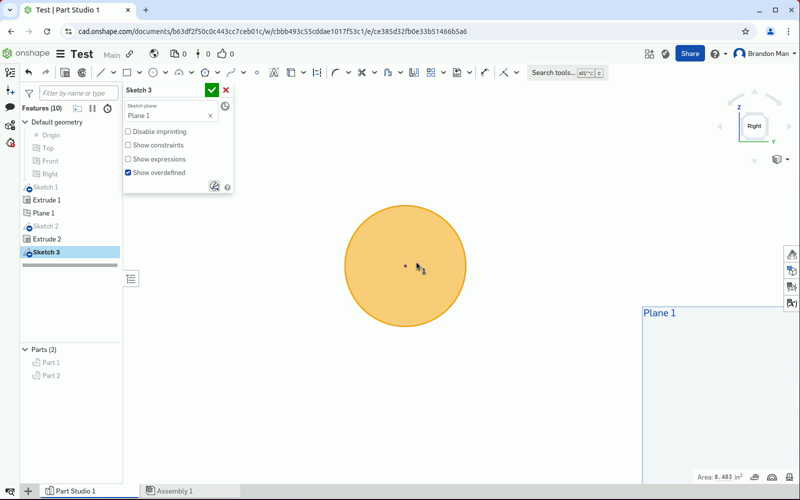
scroll(-6)
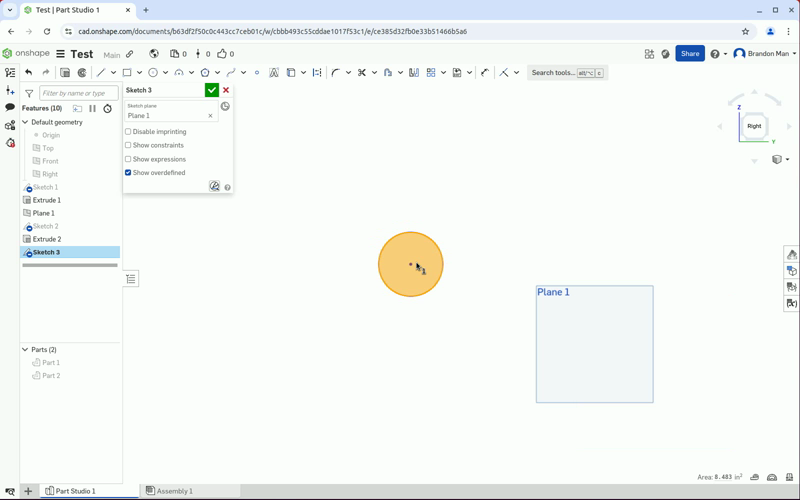
scroll(-6)
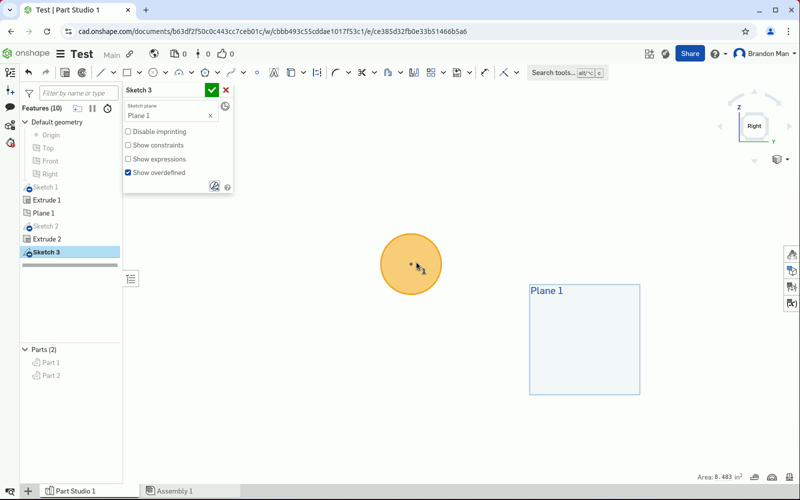
scroll(-6)
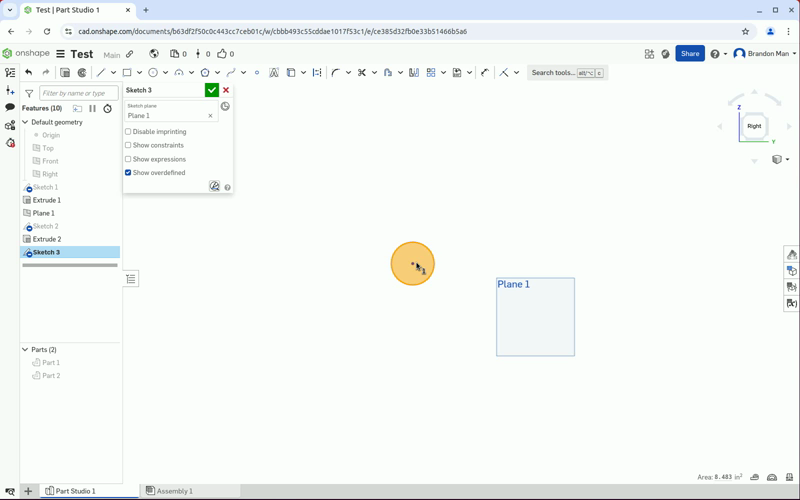
scroll(-6)
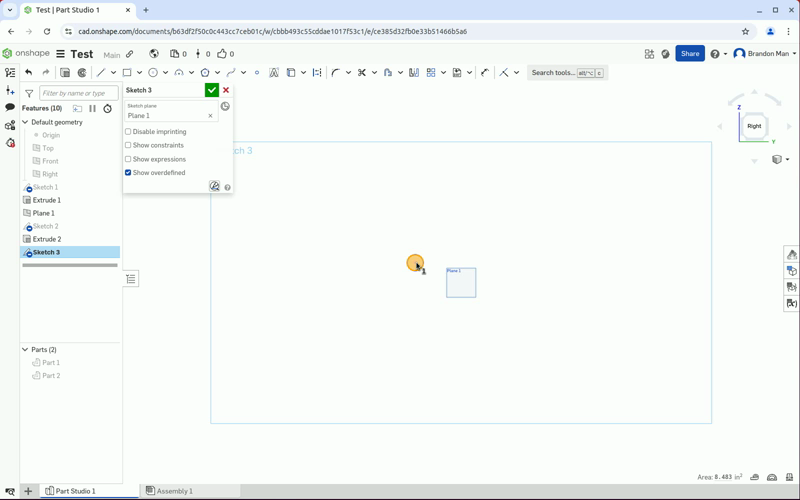
mouse_move(73, 352)
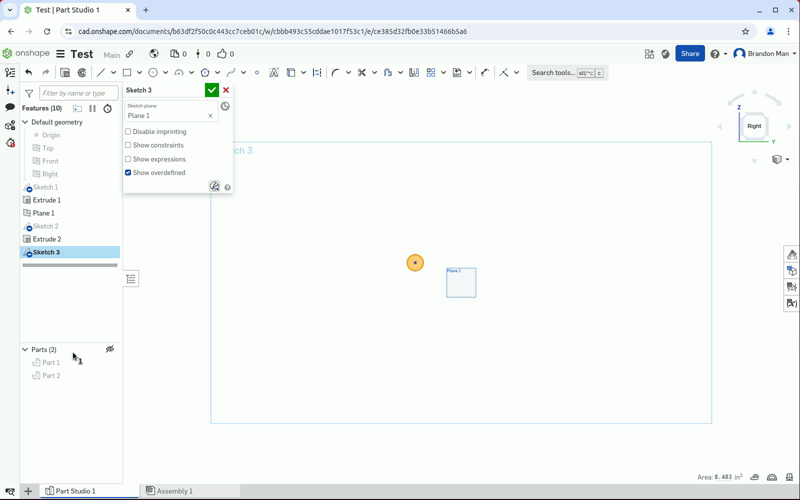
key(shift+y)
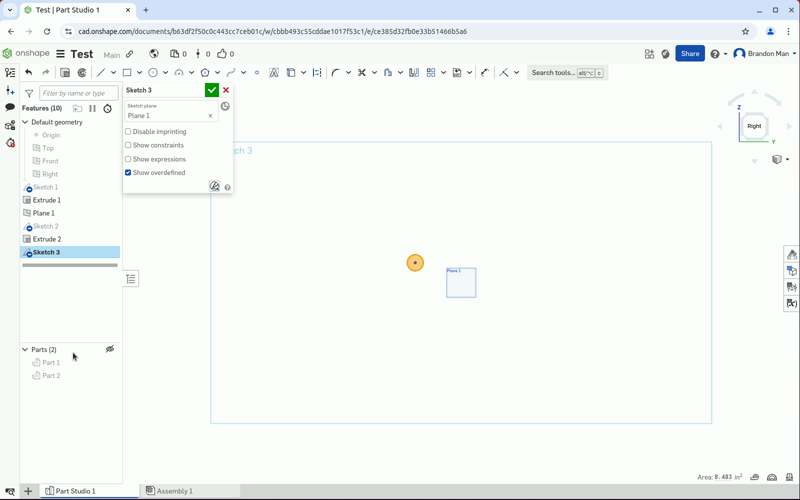
key(shift+e)
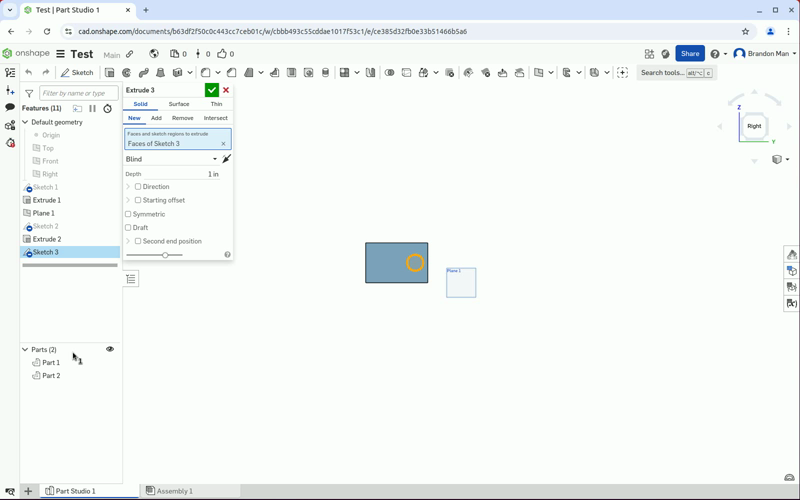
mouse_move(143, 106)
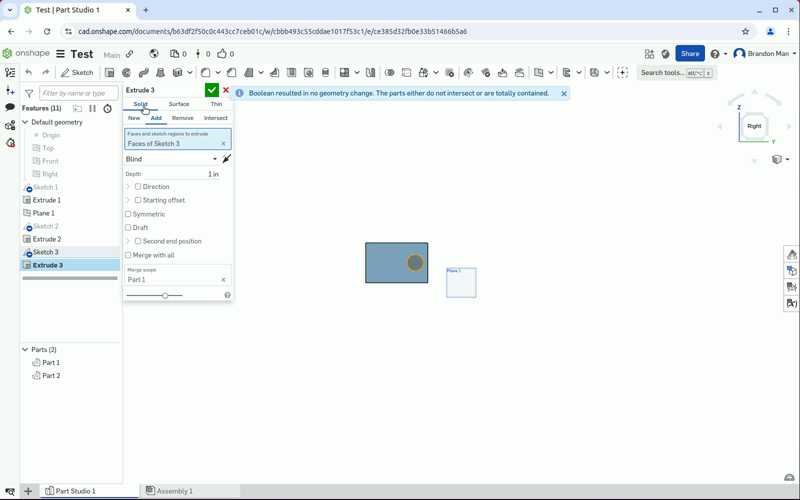
click(143, 106)
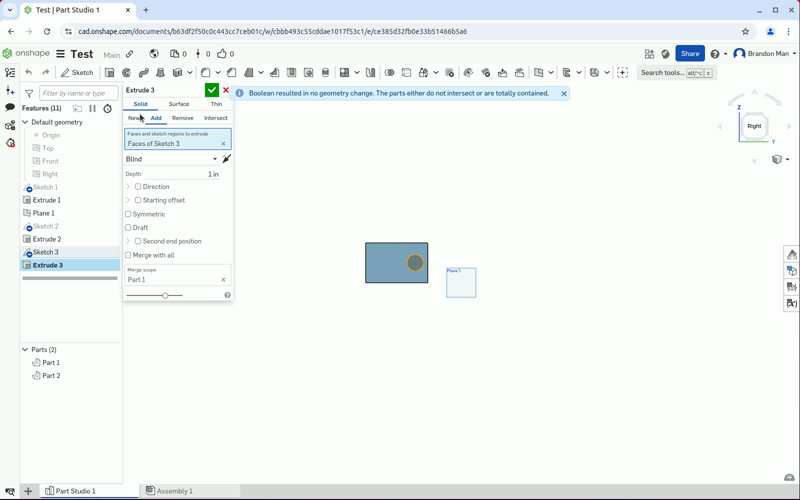
mouse_move(137, 120)
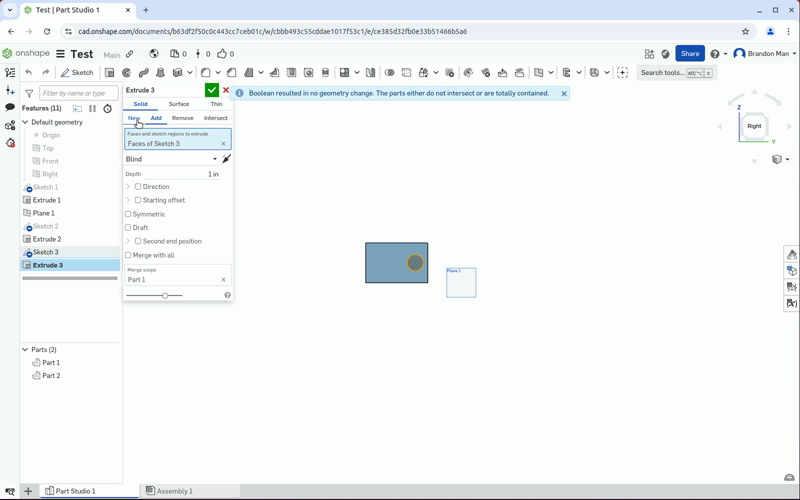
click(137, 120)
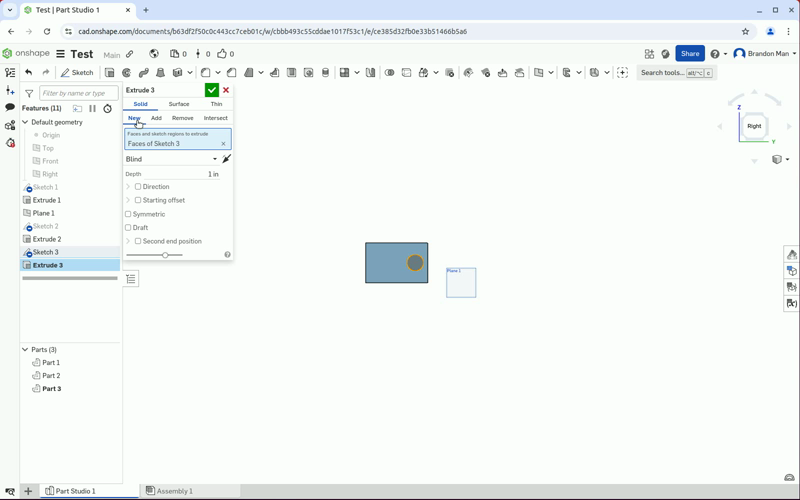
key(tab, 4)
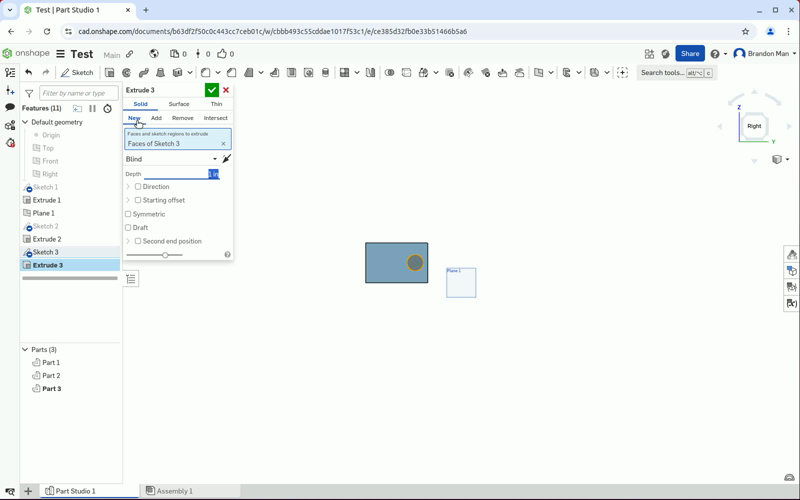
text(1.926)
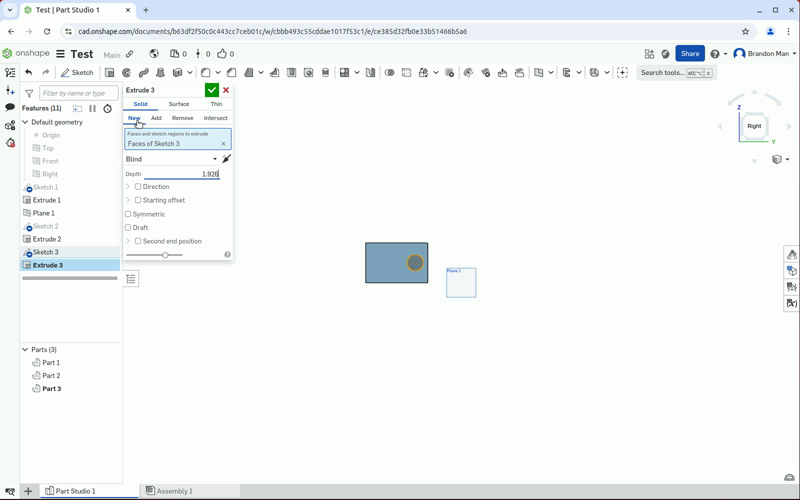
key(enter)
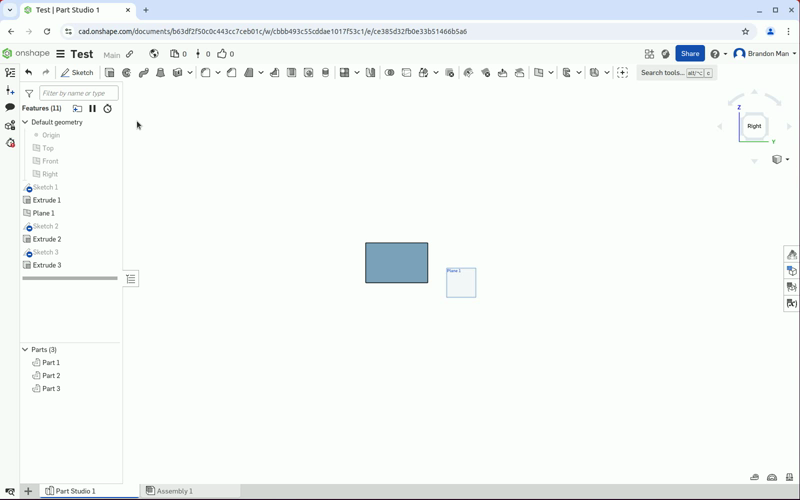
key(shift+h)
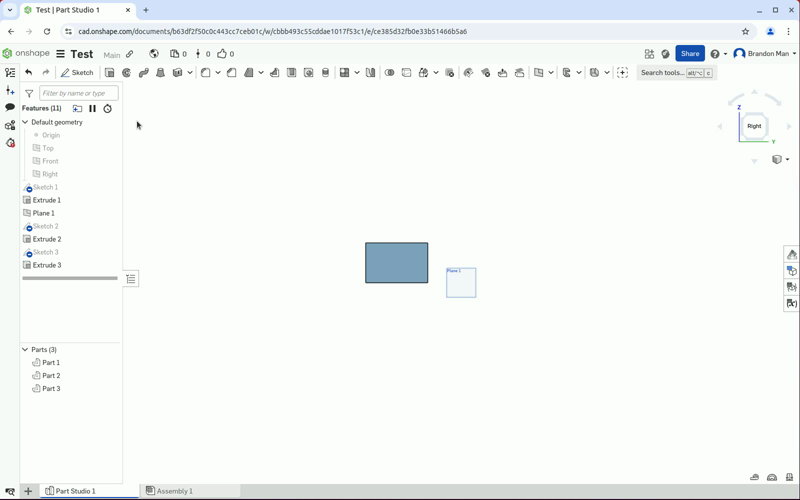
key(shift+h)
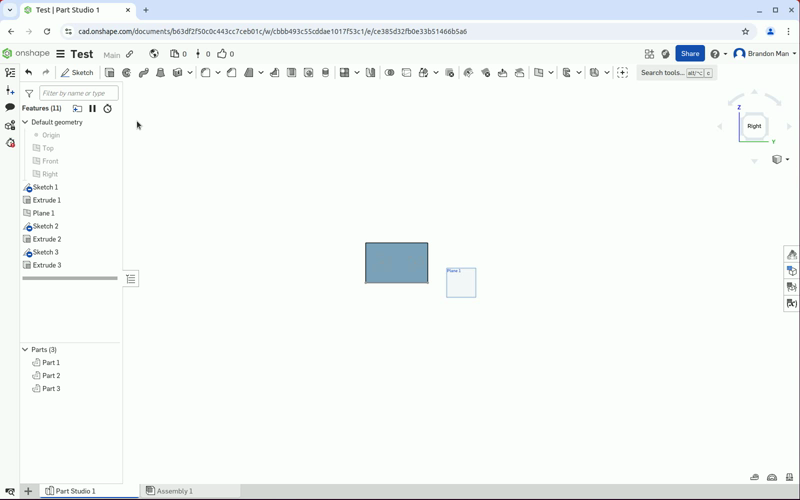
key(shift+7)
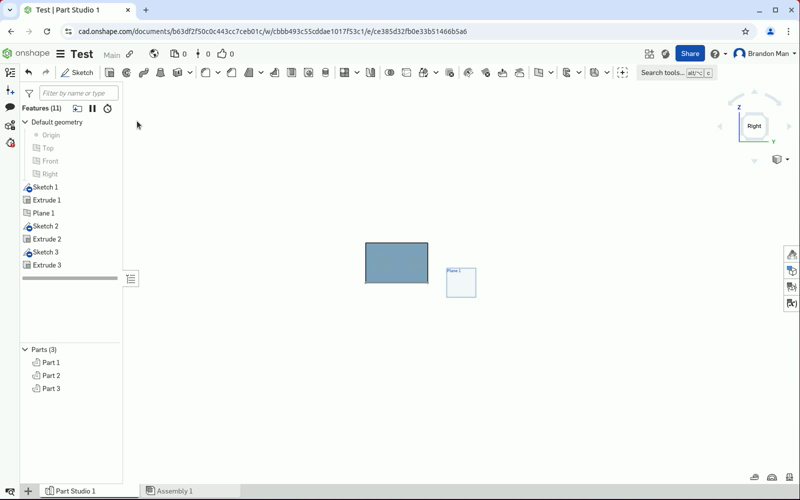
key(right, 2)
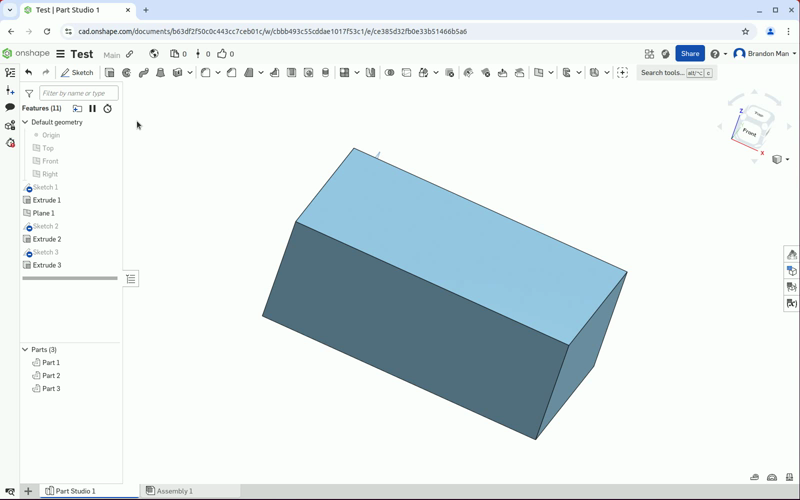
key(down, 2)
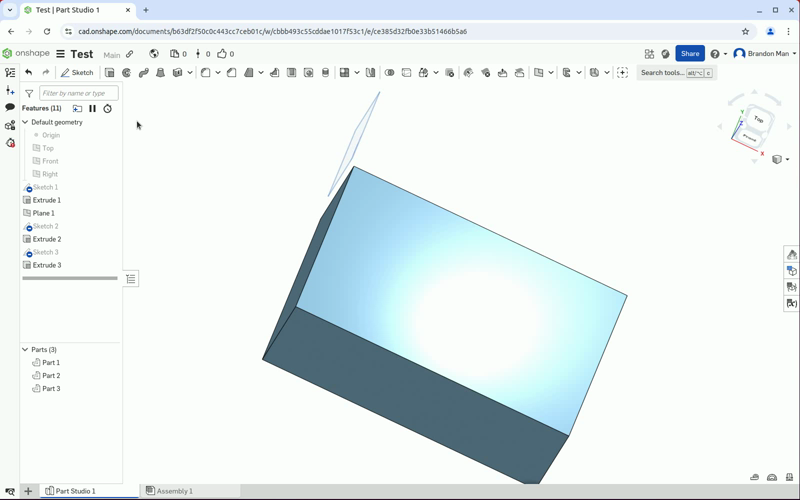
key(up, 2)
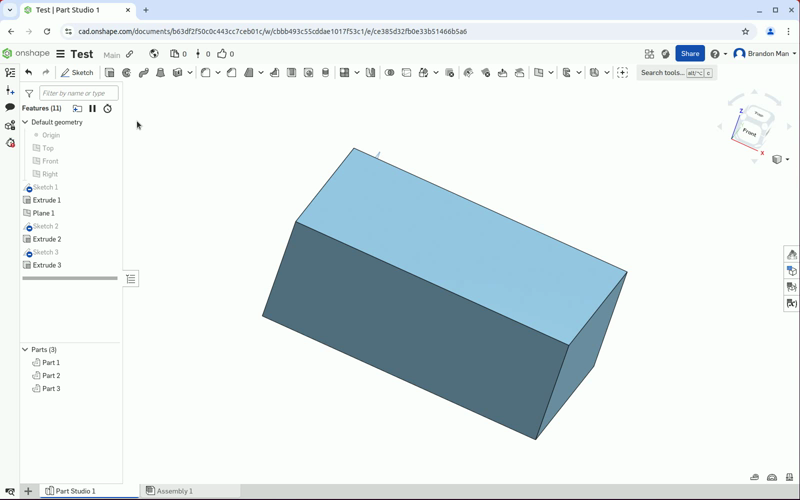
key(left, 2)
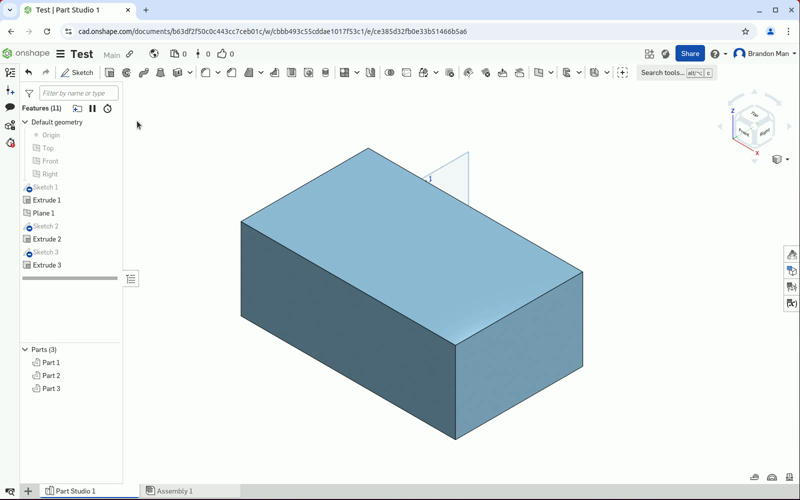
mouse_move(73, 189)
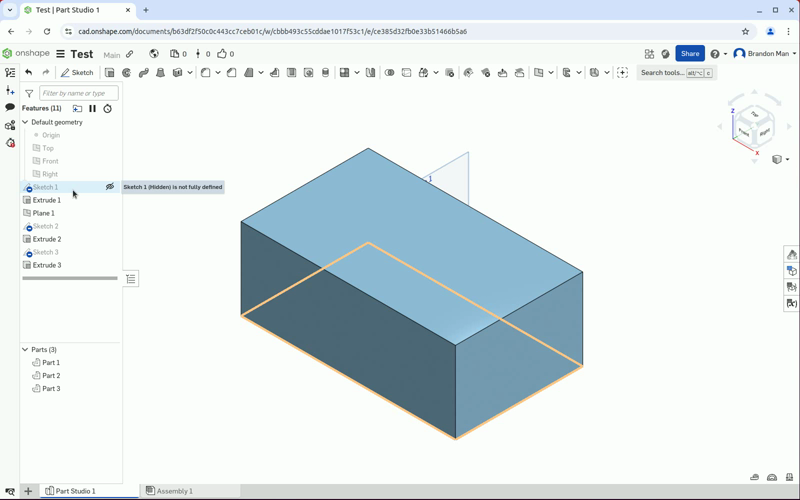
click(73, 189)